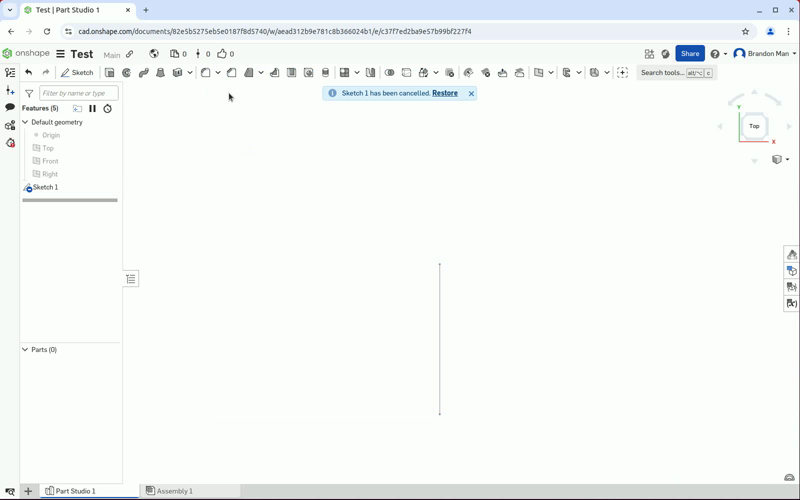
key(shift+h)
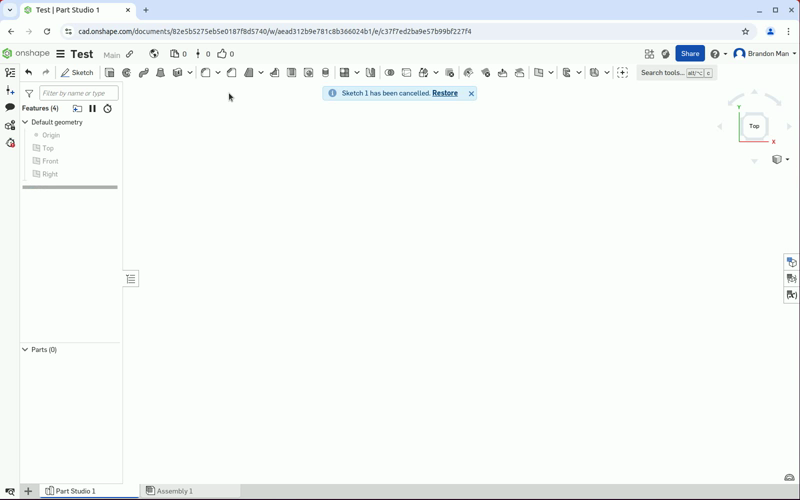
mouse_move(73, 352)
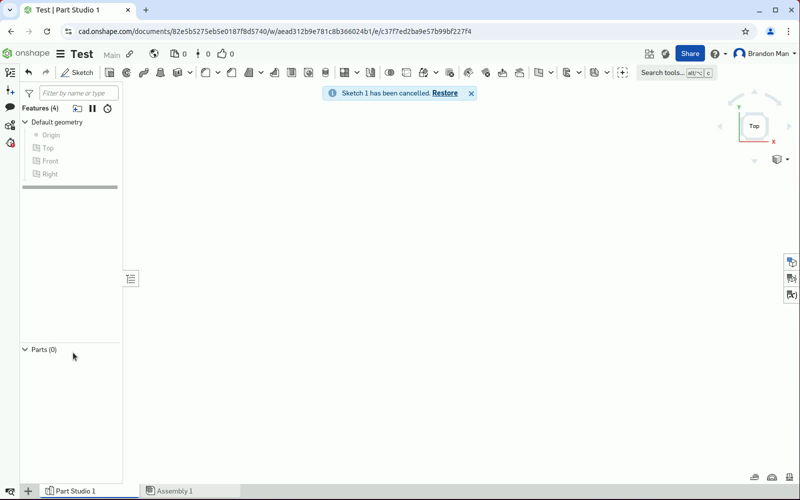
key(y)
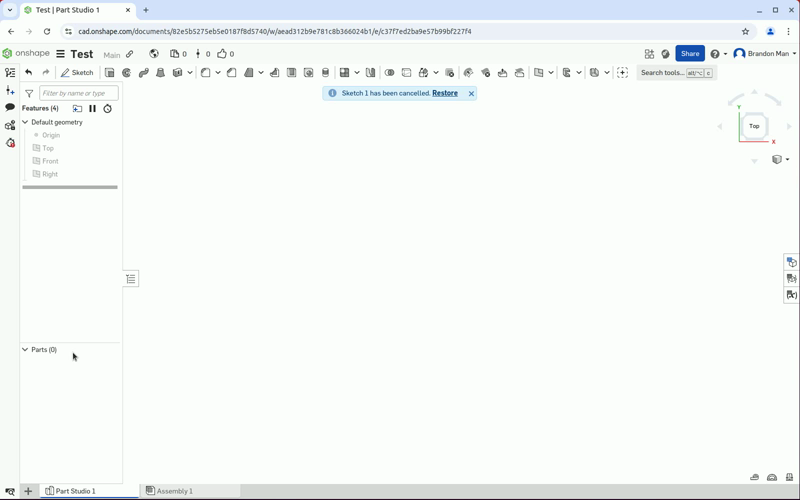
key(shift+p)
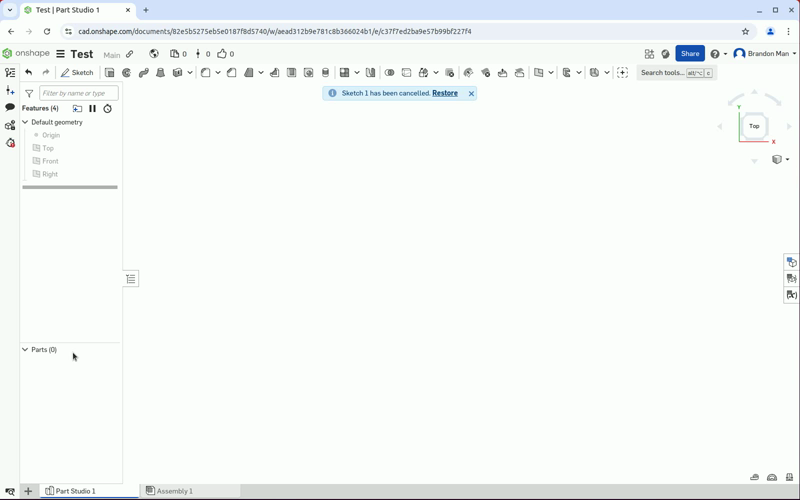
key(space)
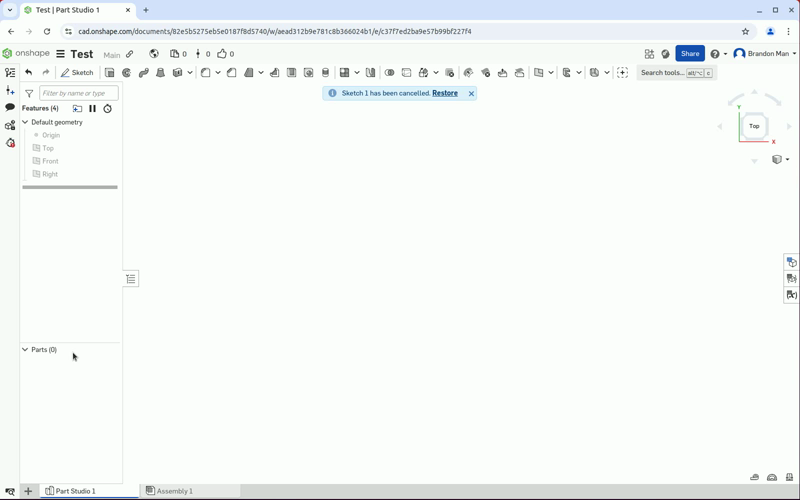
key_down(shift)
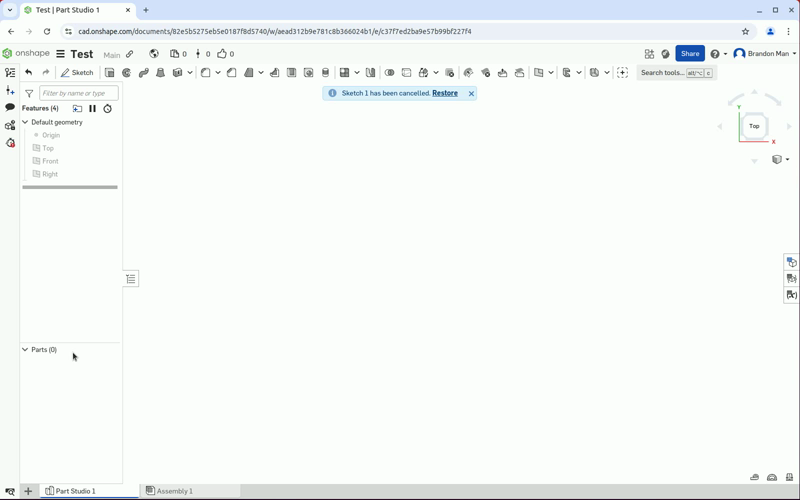
key(up)
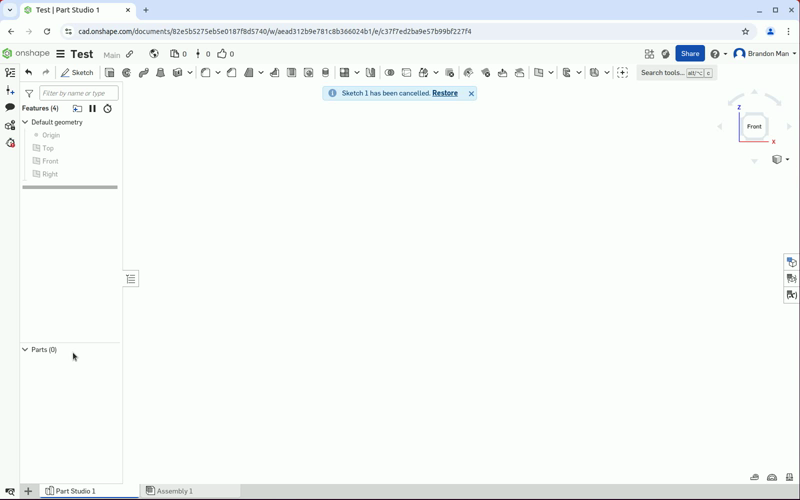
key_up(shift)
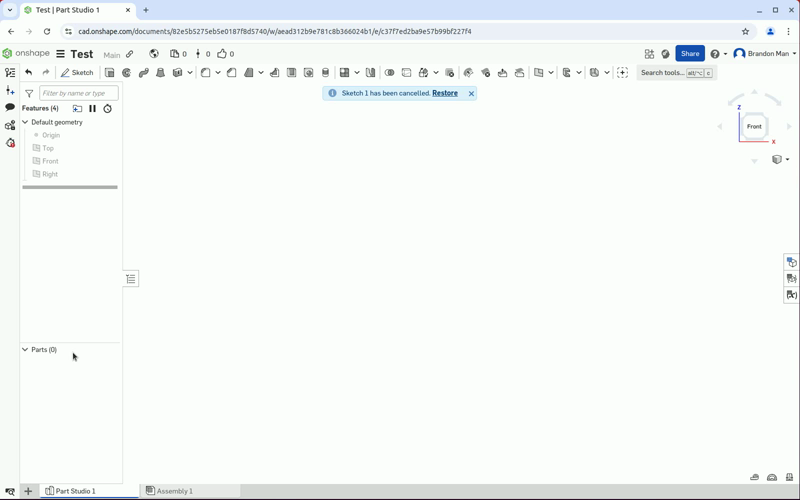
mouse_move(73, 352)
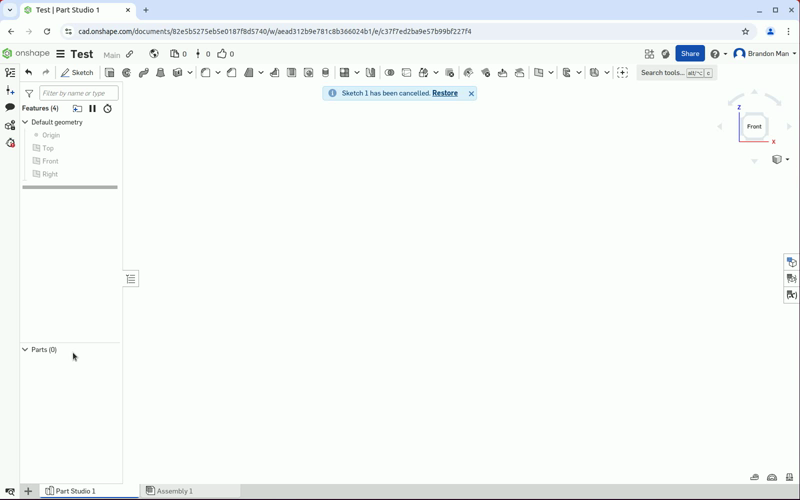
key(shift+y)
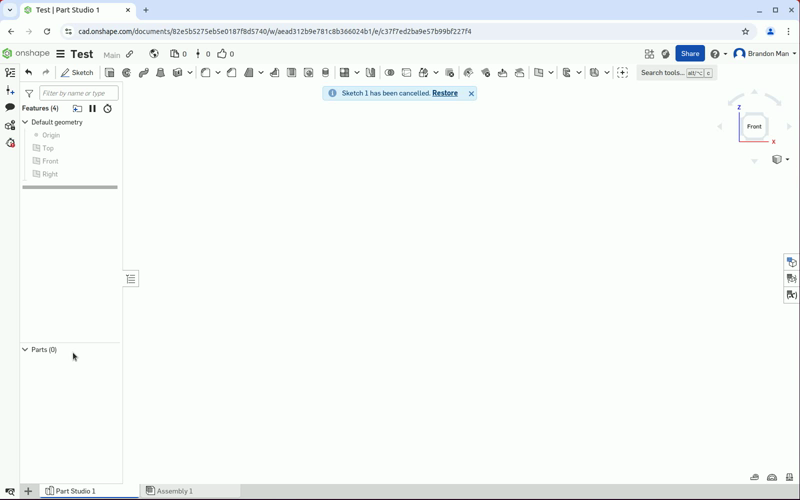
key(shift+s)
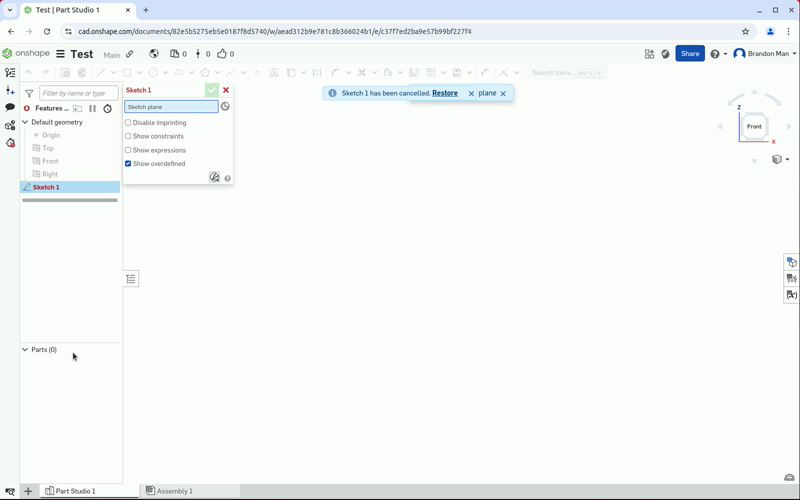
mouse_move(73, 163)
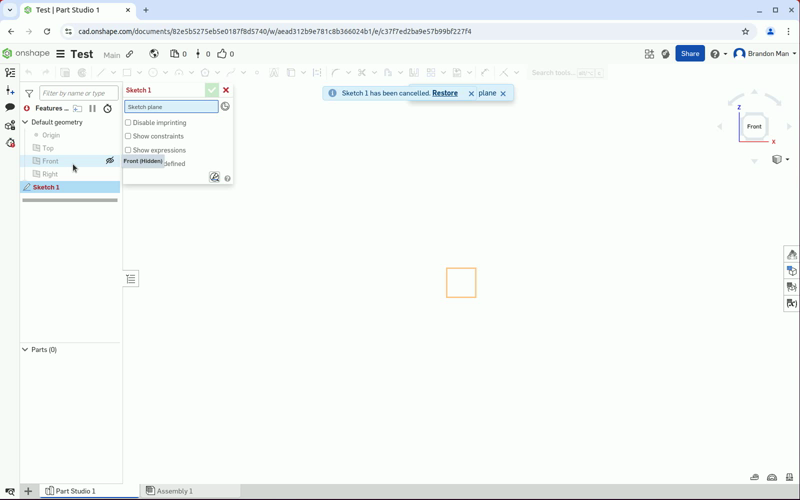
click(73, 163)
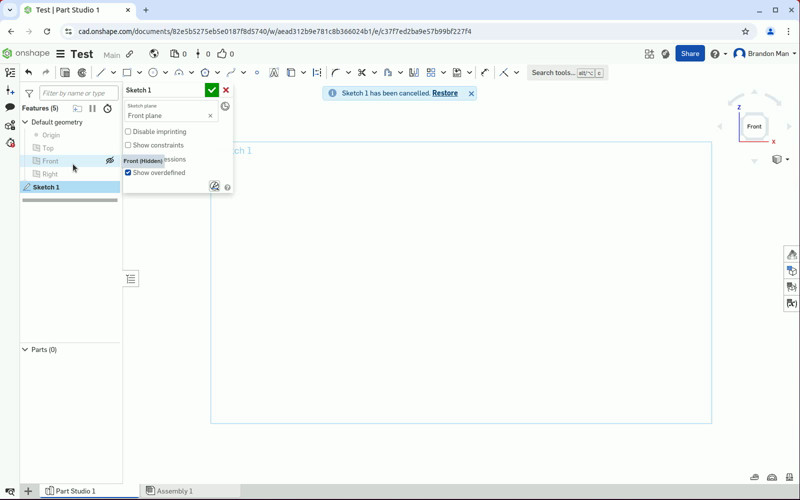
mouse_move(73, 352)
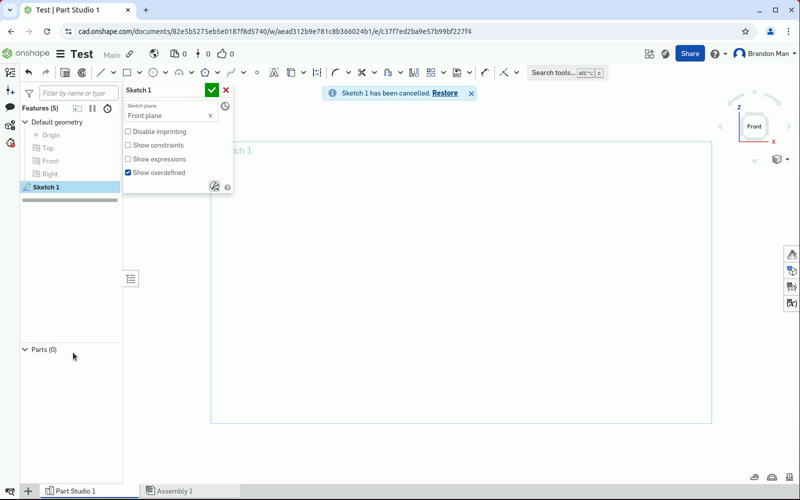
key(y)
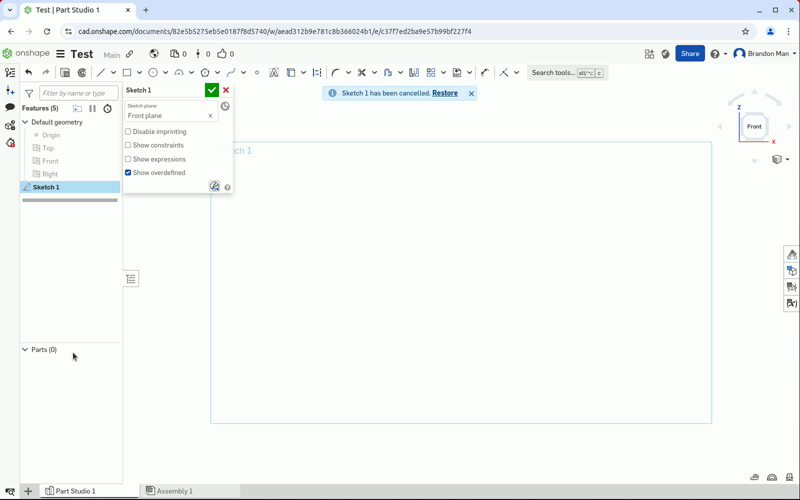
key(l)
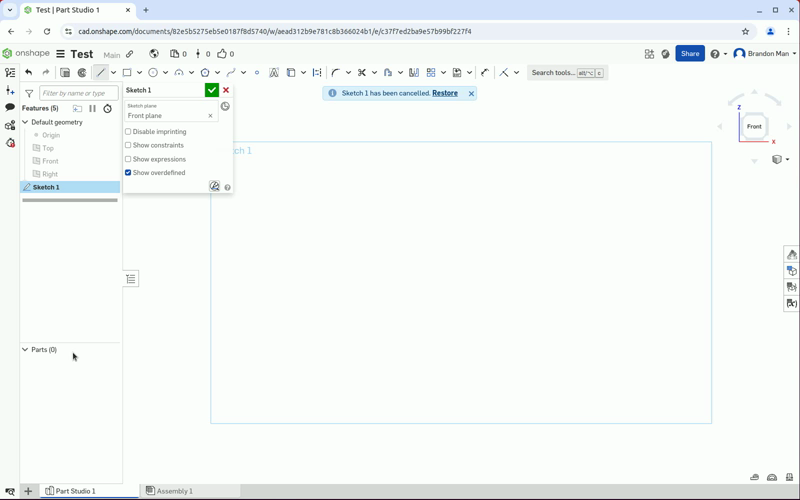
key_down(shift)
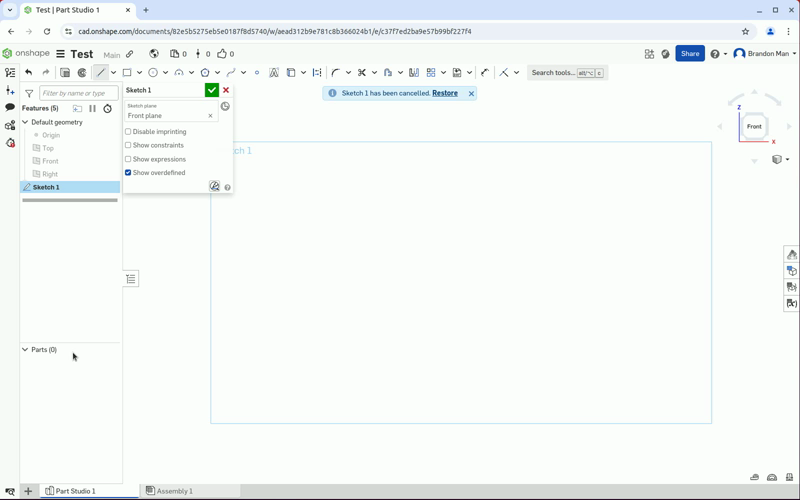
mouse_move(348, 287)
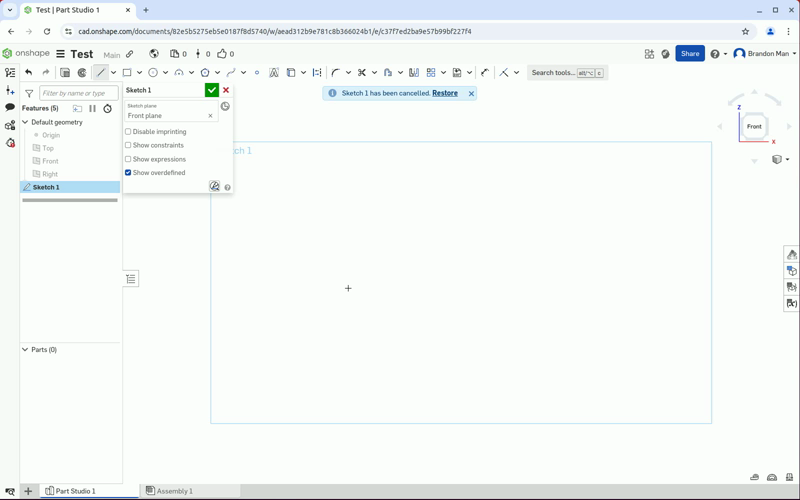
click(348, 287)
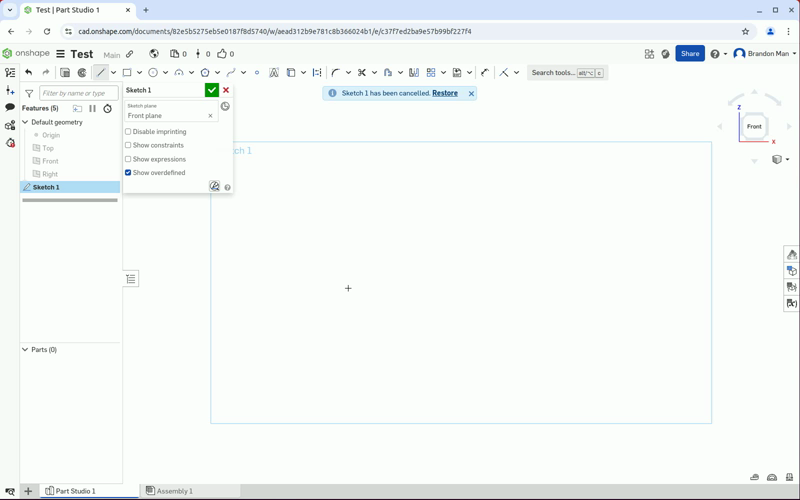
key_up(shift)
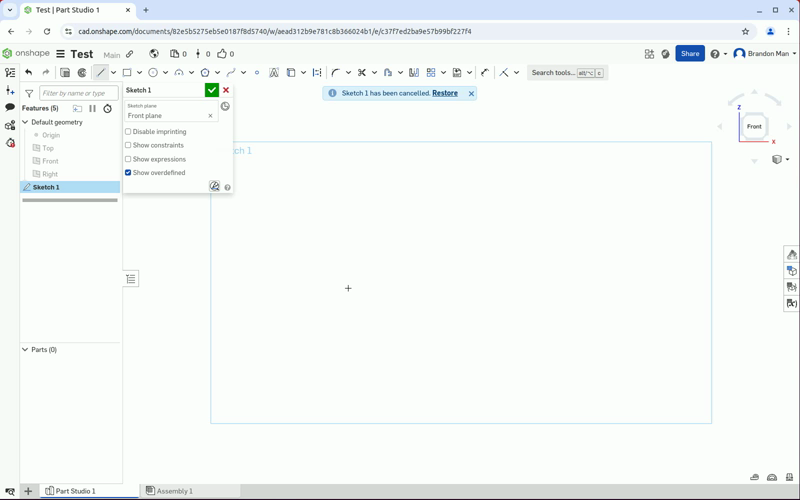
key_down(shift)
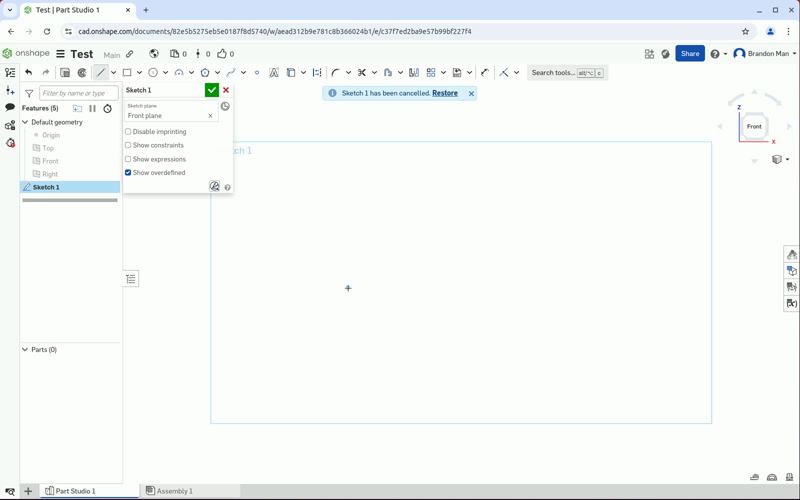
mouse_move(572, 287)
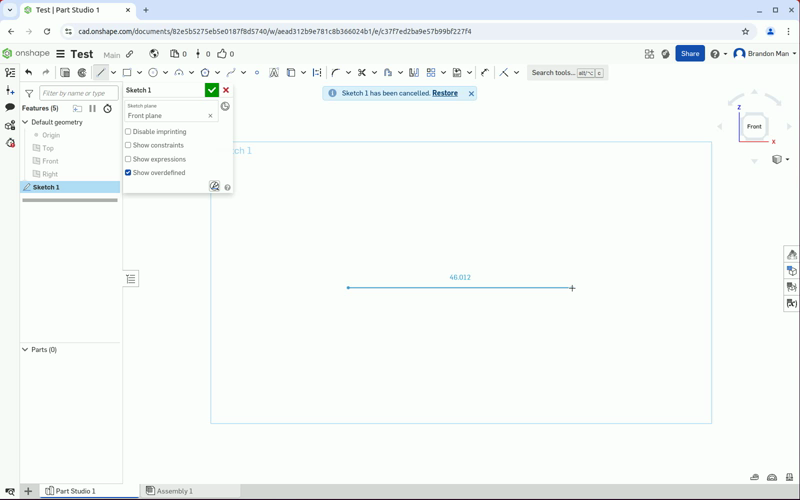
click(572, 287)
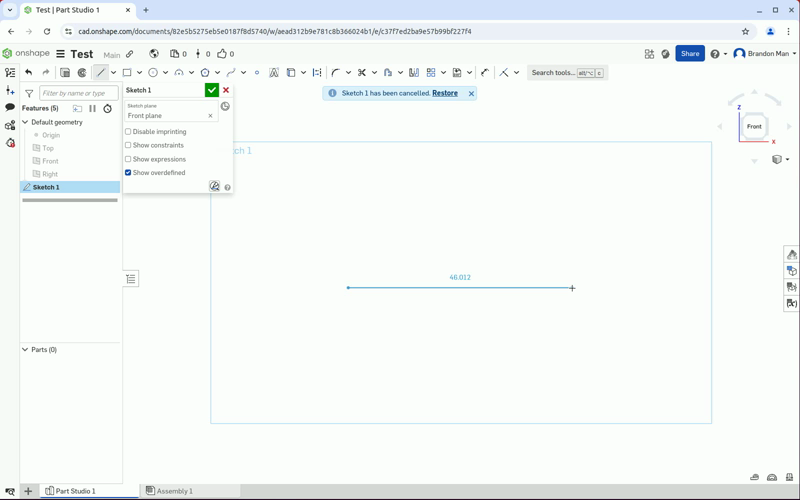
key_up(shift)
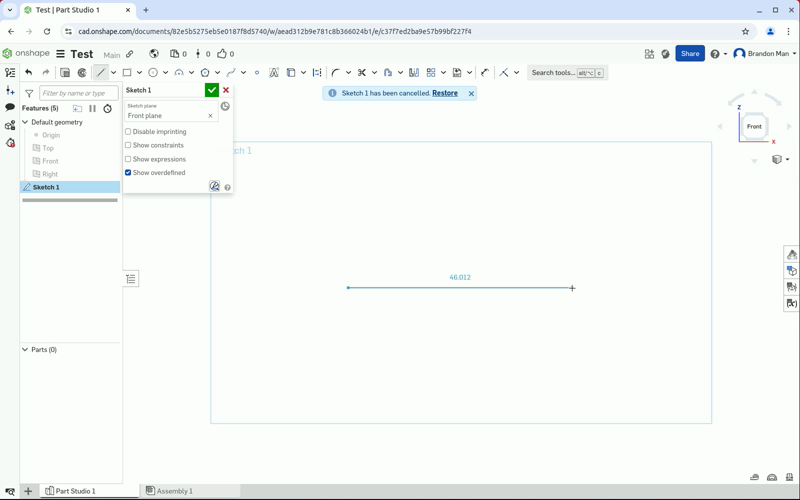
key_down(shift)
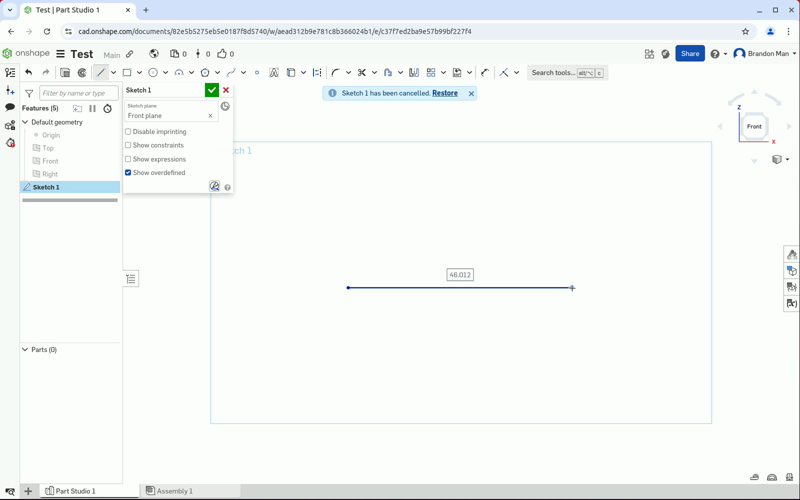
mouse_move(589, 287)
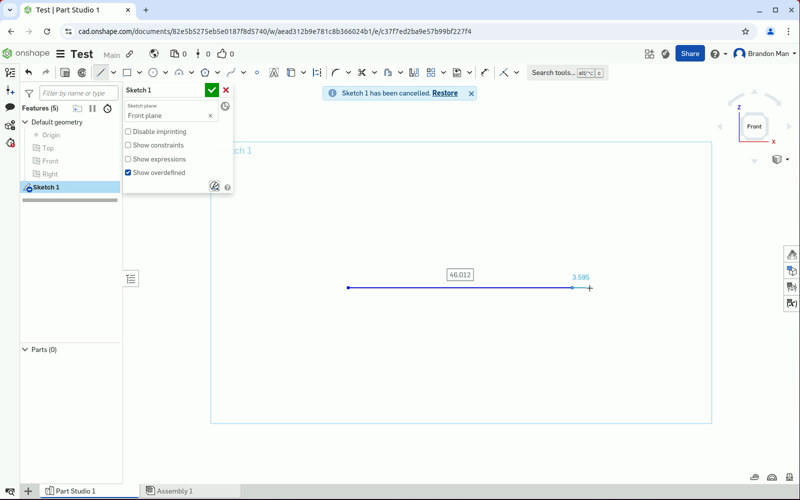
mouse_move(572, 278)
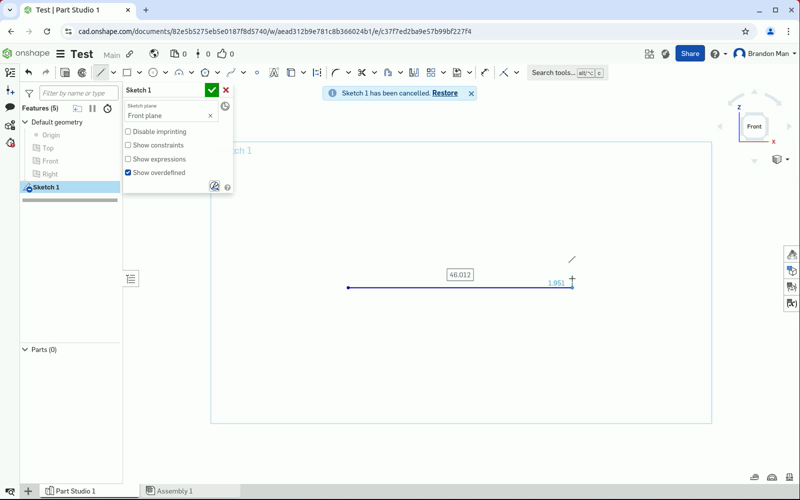
click(572, 278)
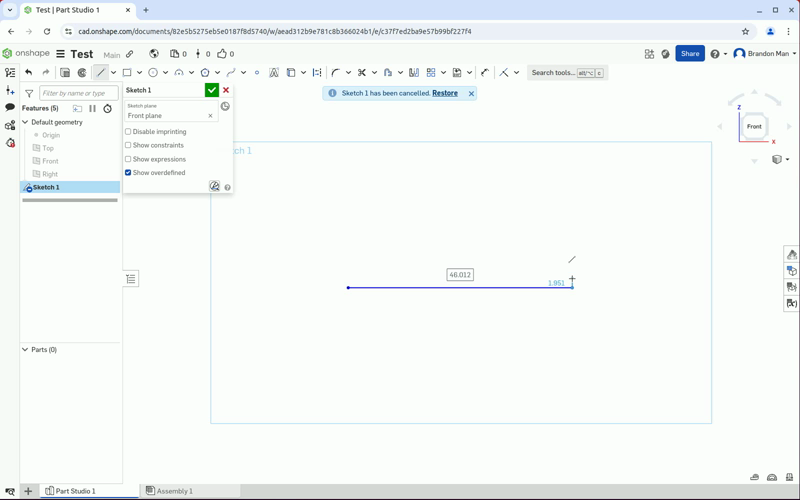
key_up(shift)
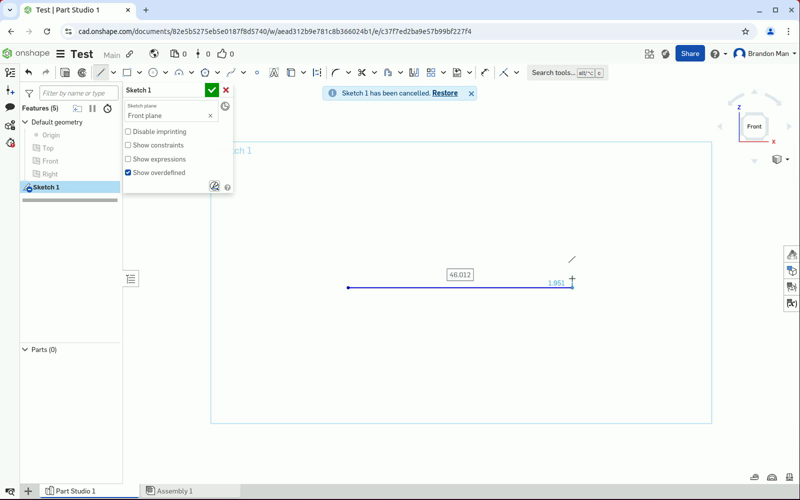
key_down(shift)
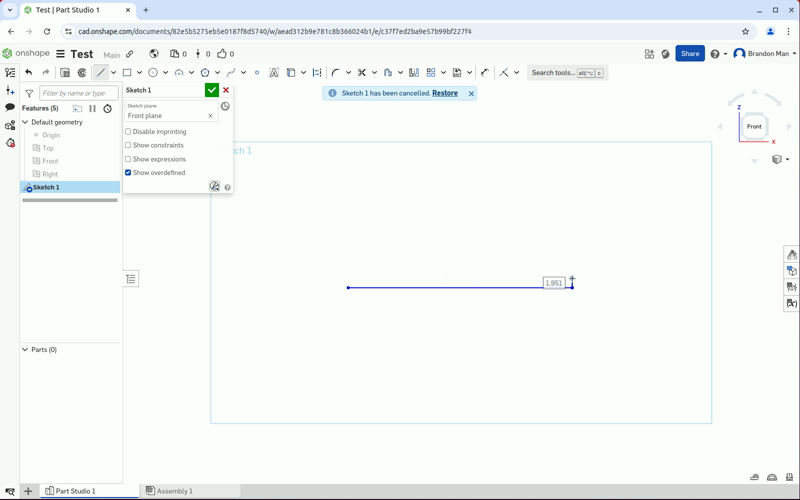
mouse_move(348, 278)
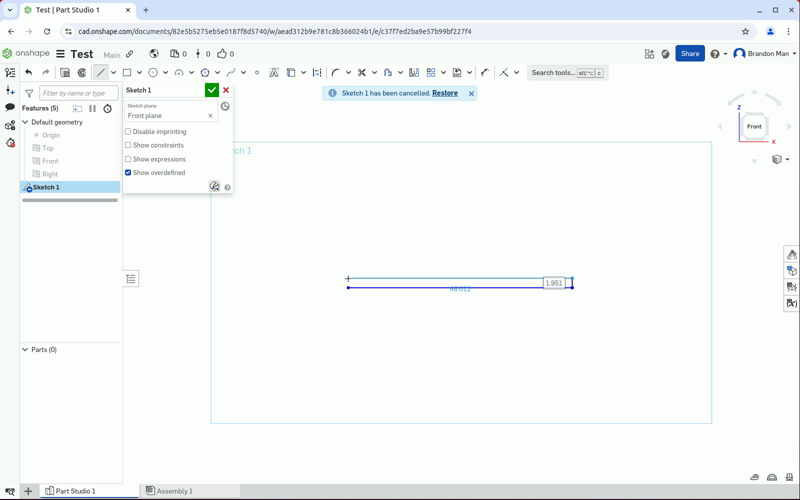
click(348, 278)
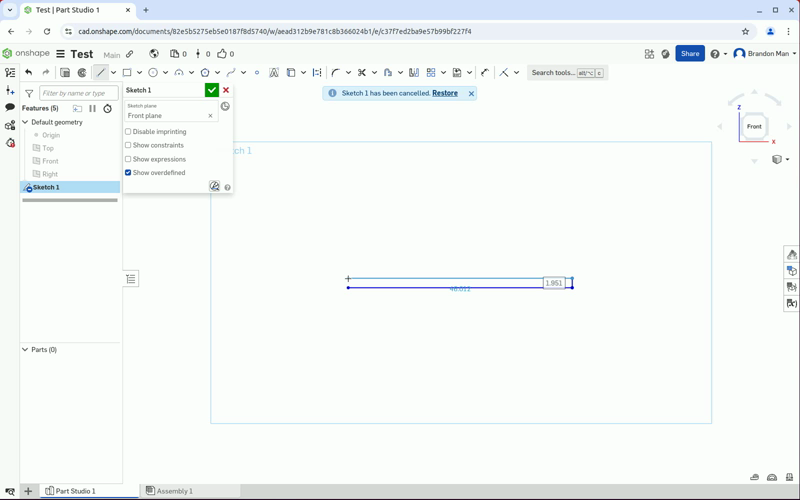
key_up(shift)
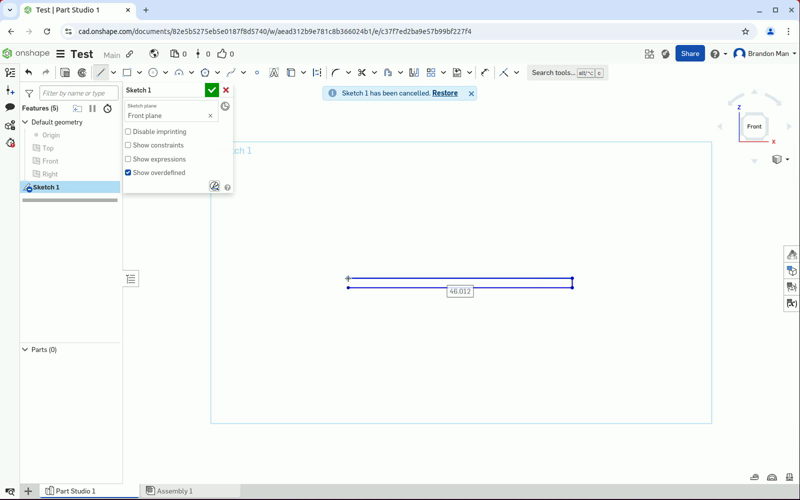
mouse_move(378, 278)
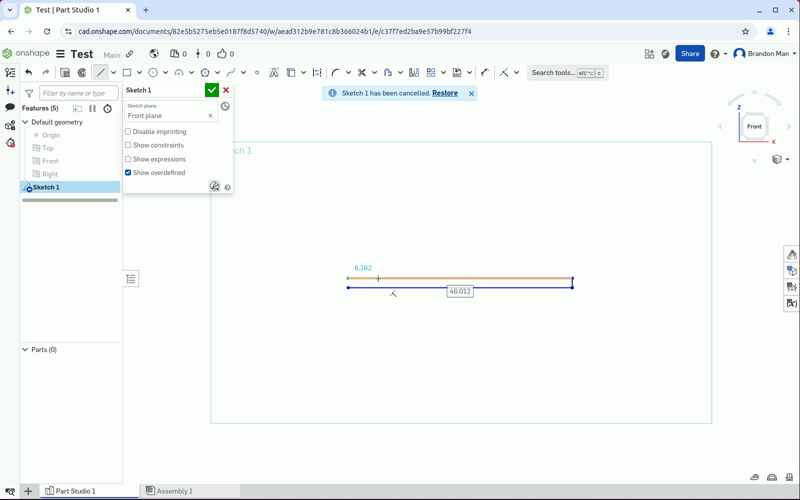
key_down(shift)
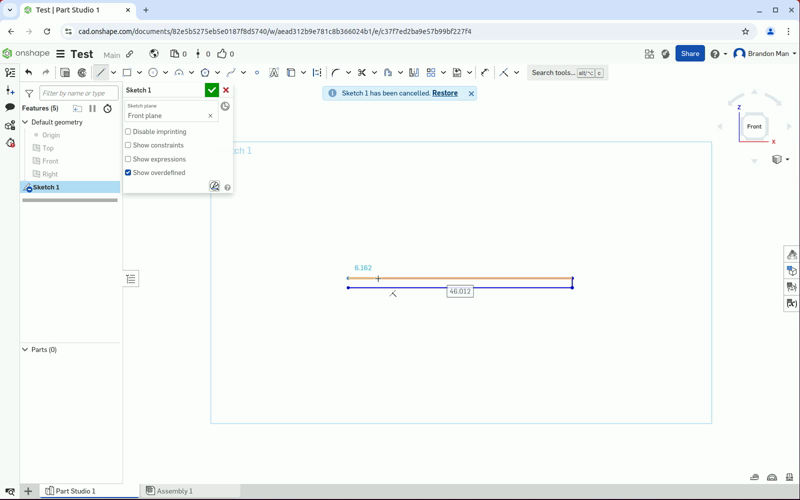
mouse_move(348, 287)
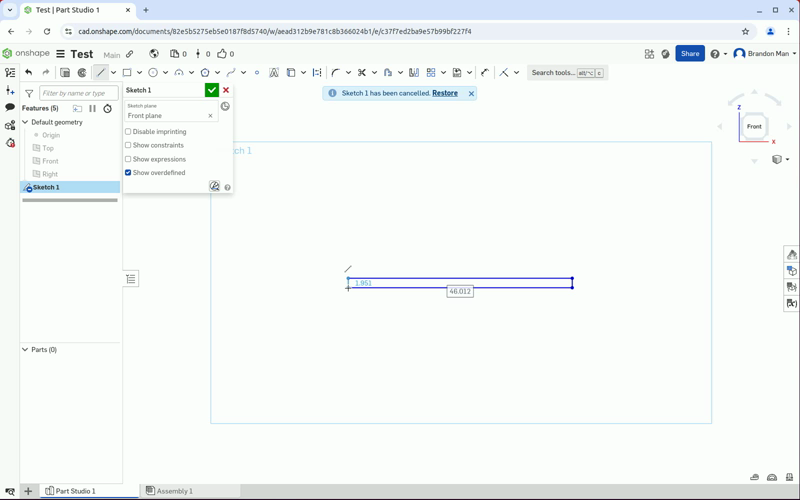
key_up(shift)
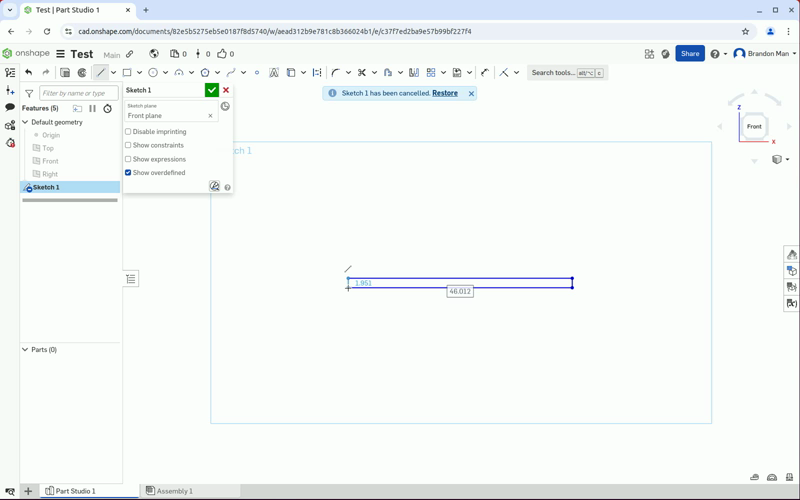
click(348, 287)
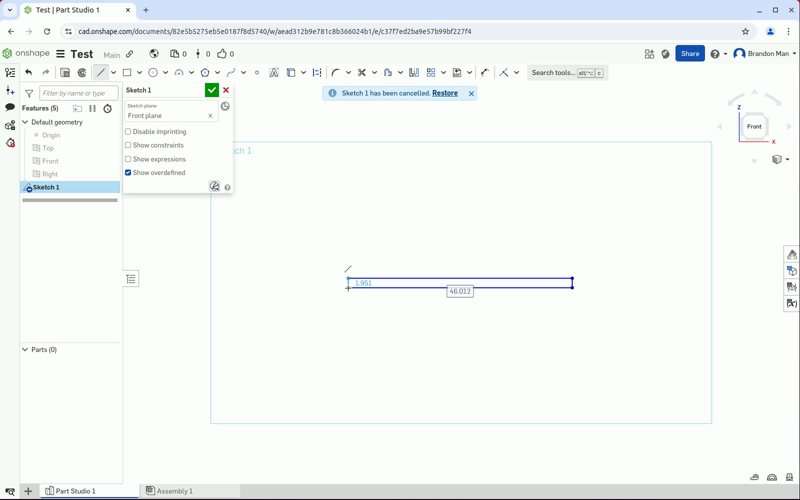
key(esc)
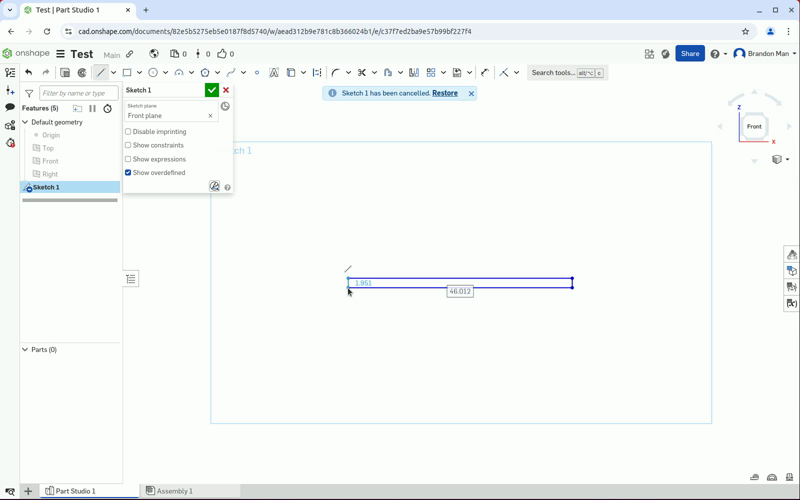
mouse_move(477, 284)
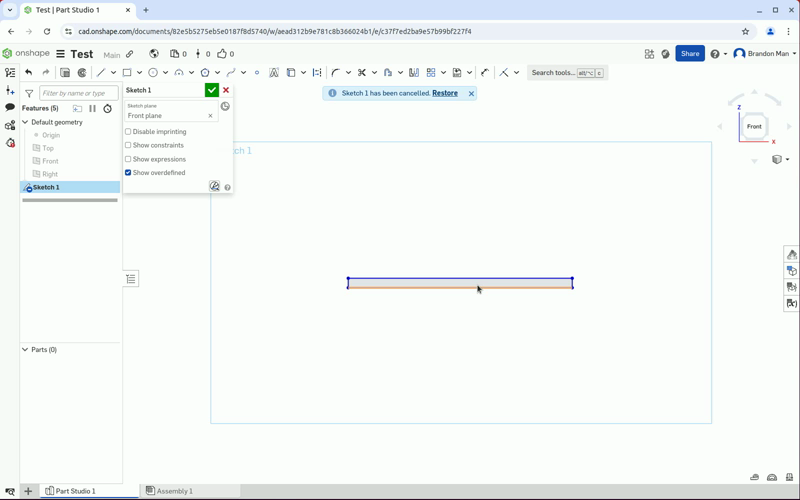
click(477, 284)
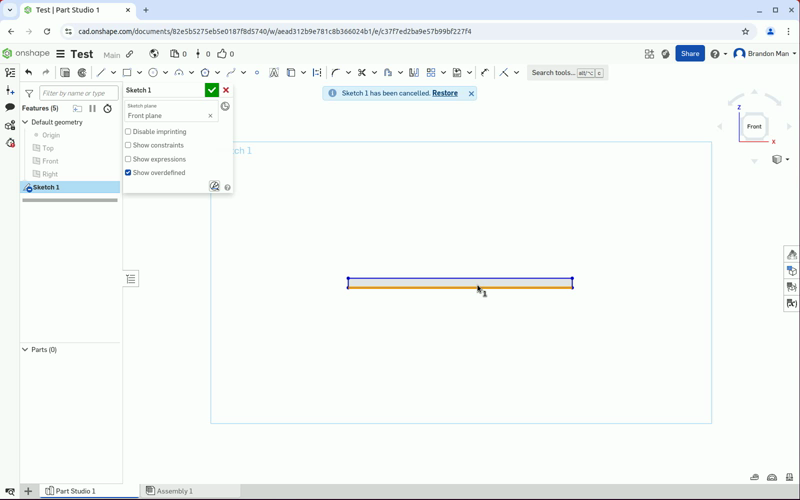
mouse_move(73, 352)
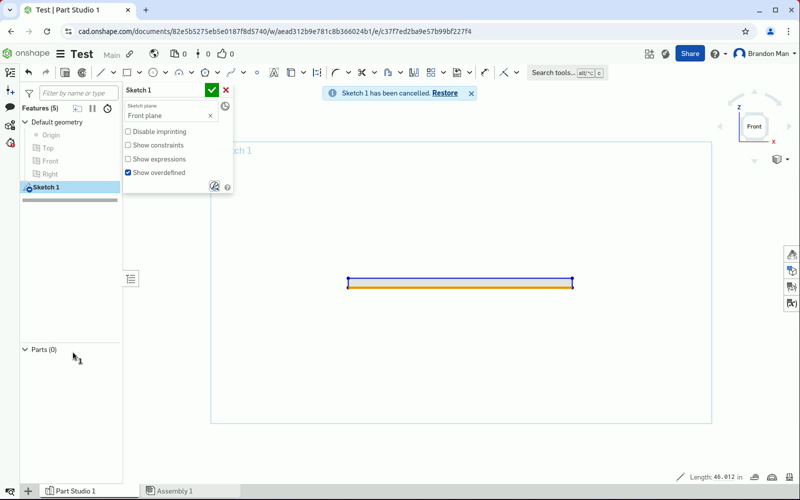
key(shift+y)
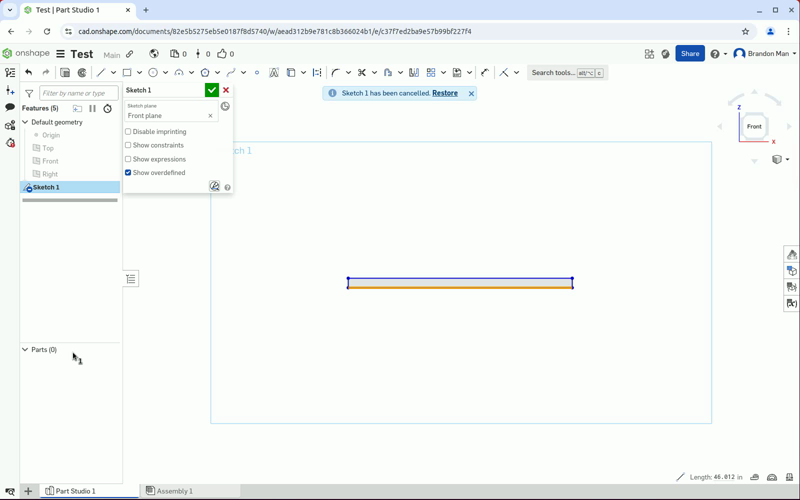
key(shift+e)
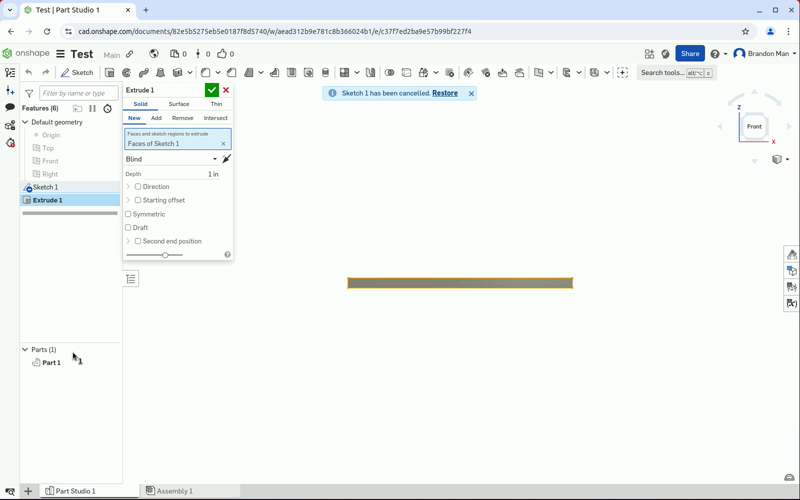
mouse_move(143, 106)
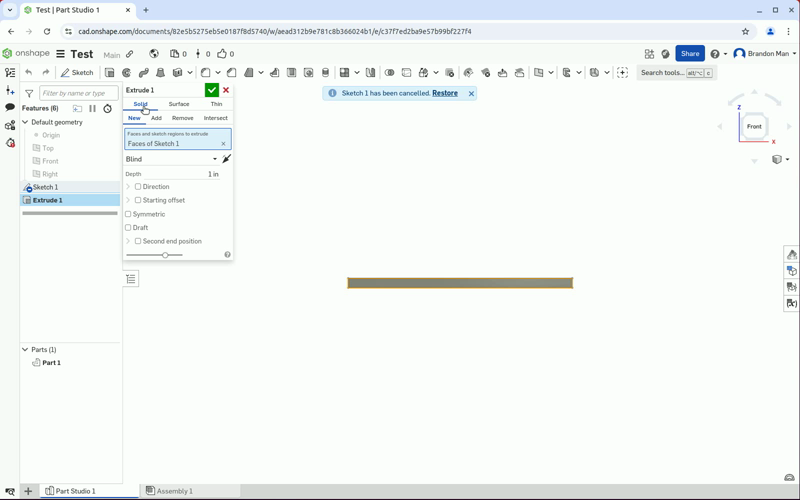
click(143, 106)
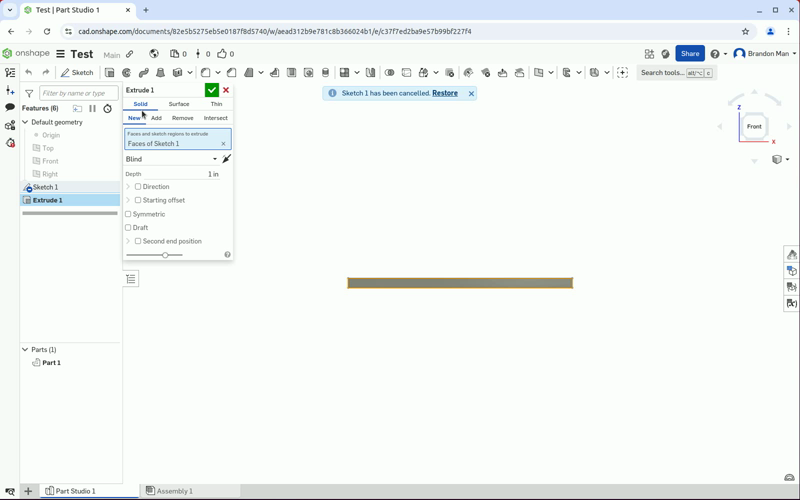
mouse_move(137, 120)
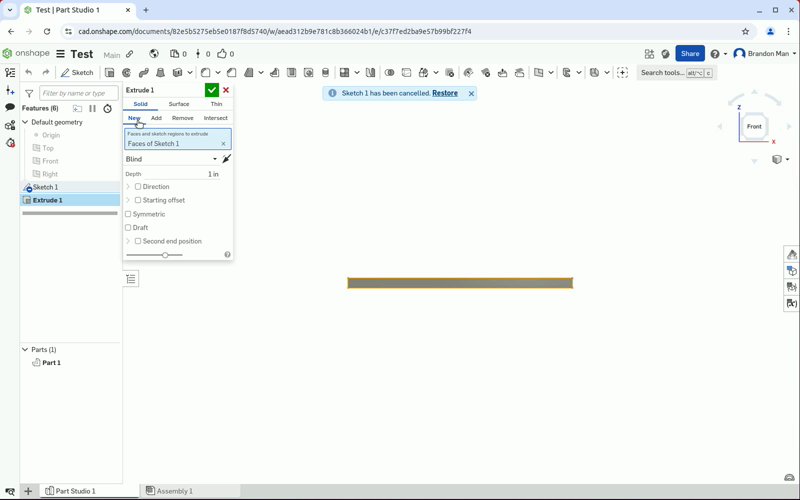
click(137, 120)
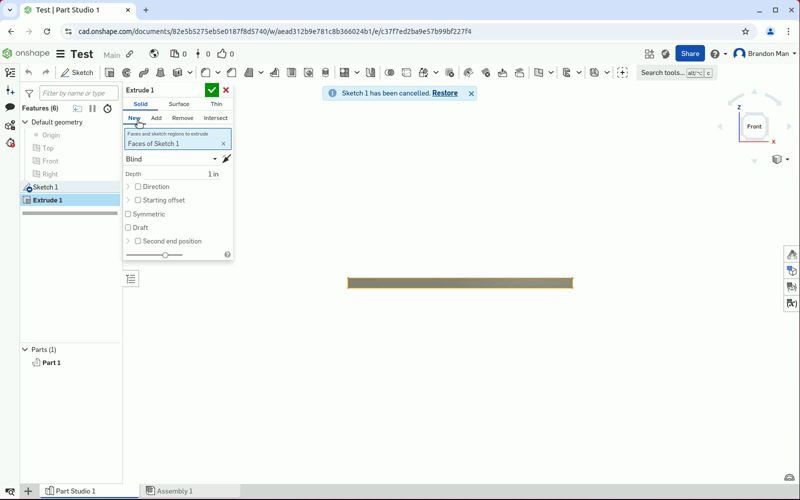
key(tab, 4)
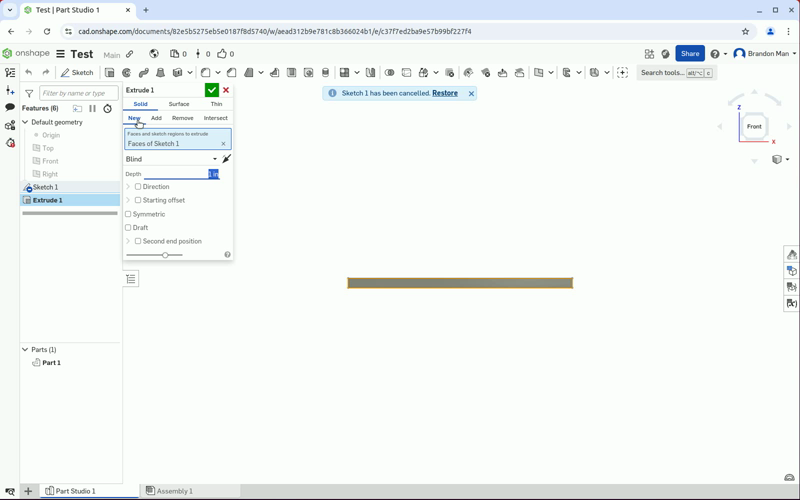
text(1.926)
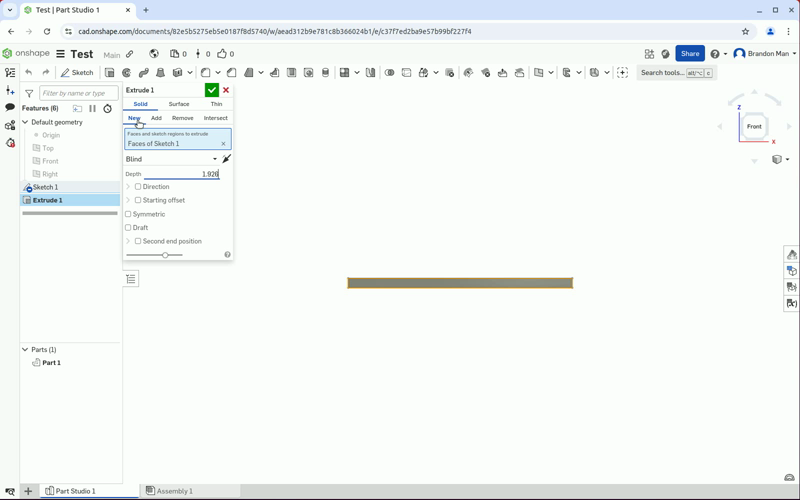
key(tab, 3)
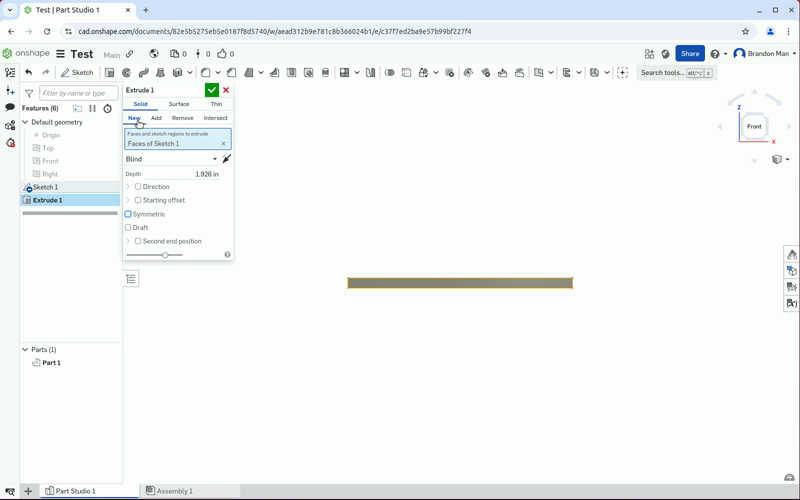
key(space)
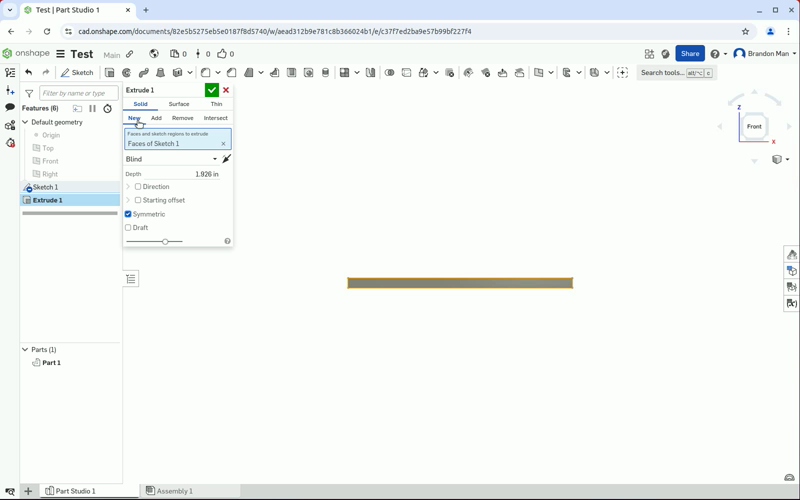
key(enter)
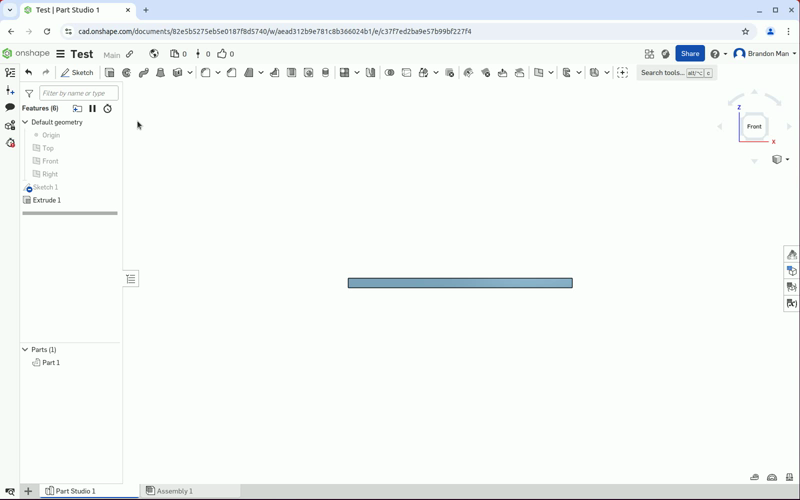
key(shift+h)
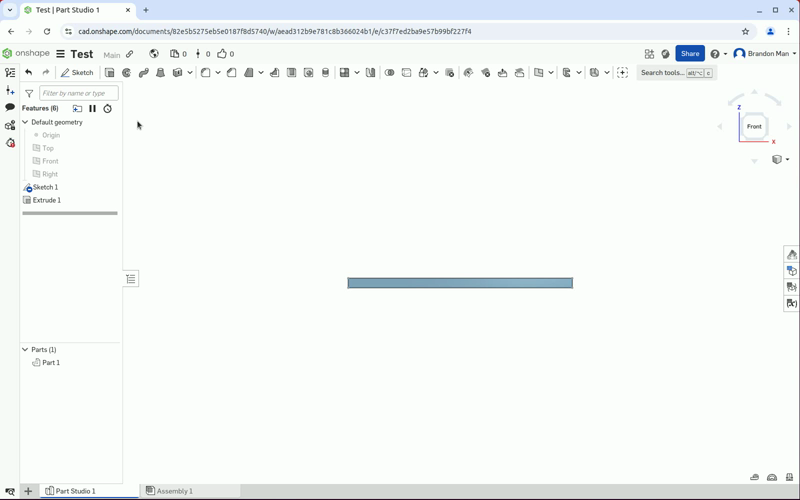
key(shift+h)
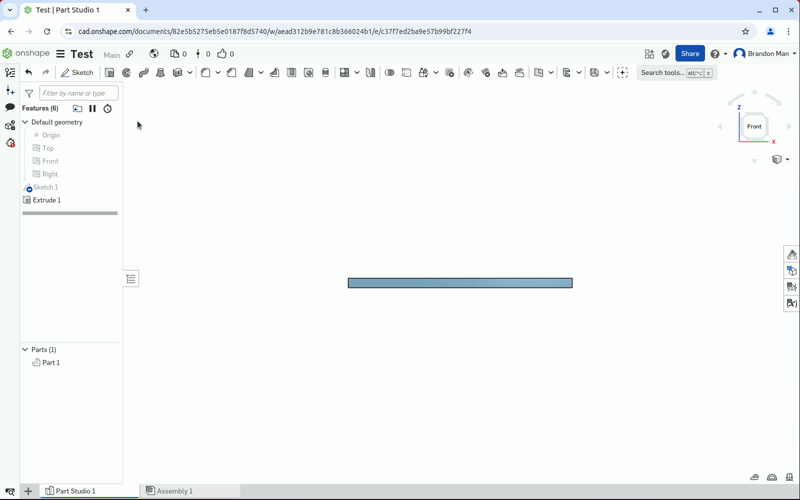
mouse_move(73, 189)
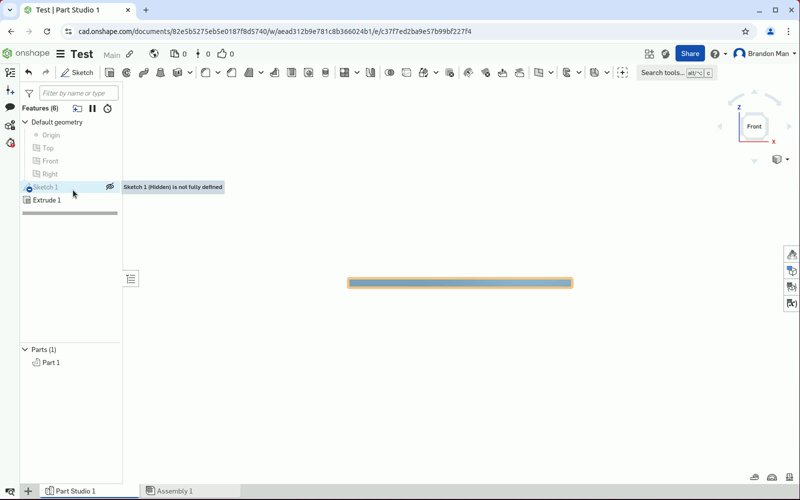
click(73, 189)
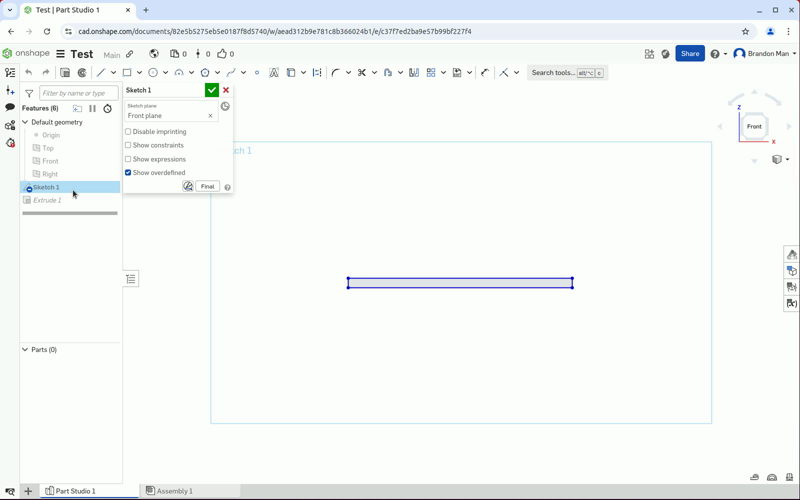
mouse_move(229, 92)
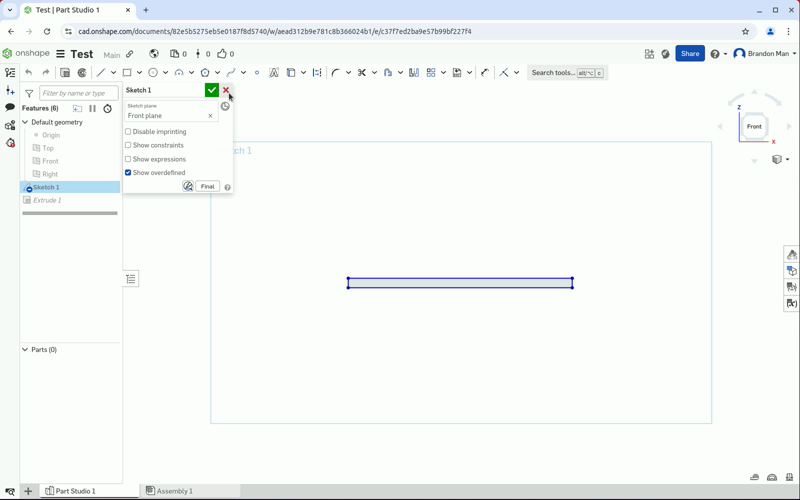
click(229, 92)
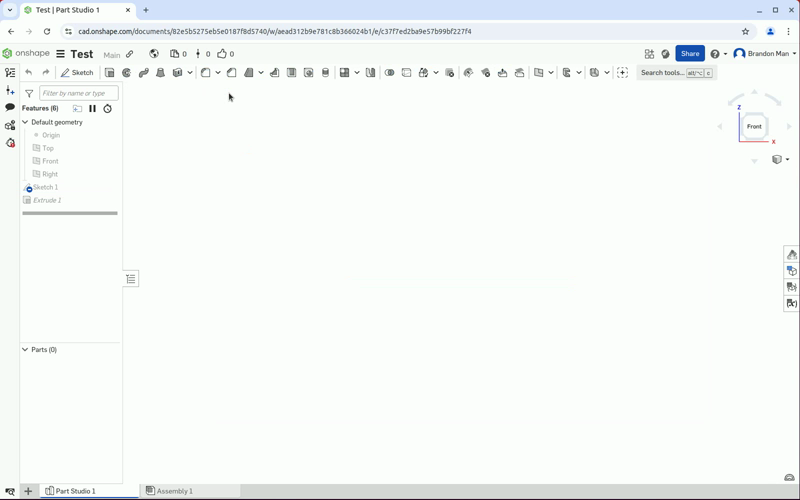
mouse_move(73, 352)
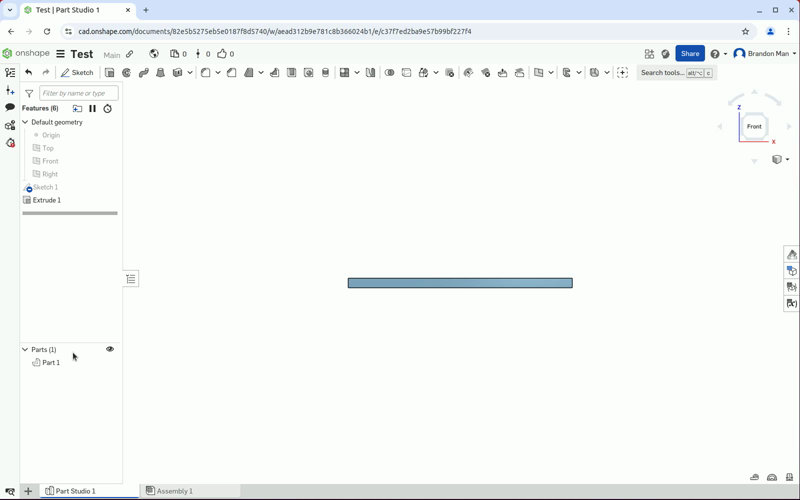
key(y)
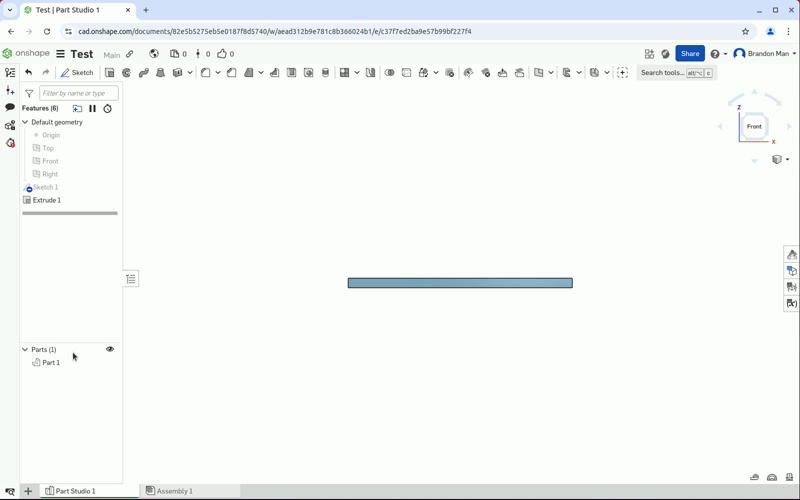
key(shift+p)
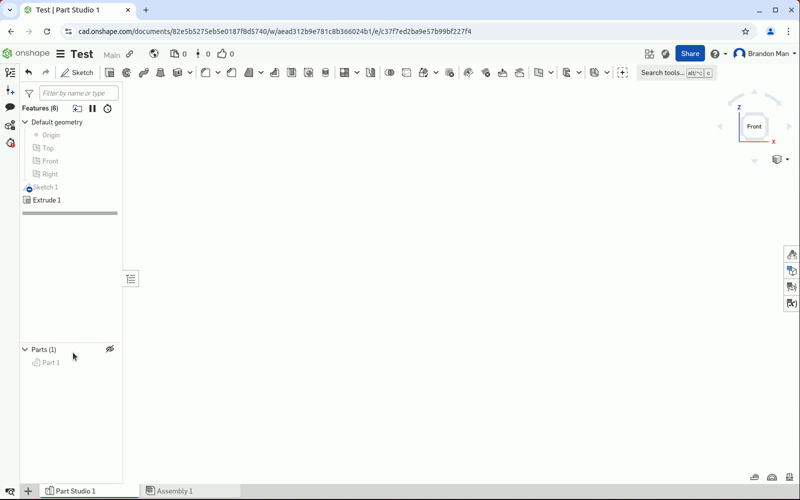
key(space)
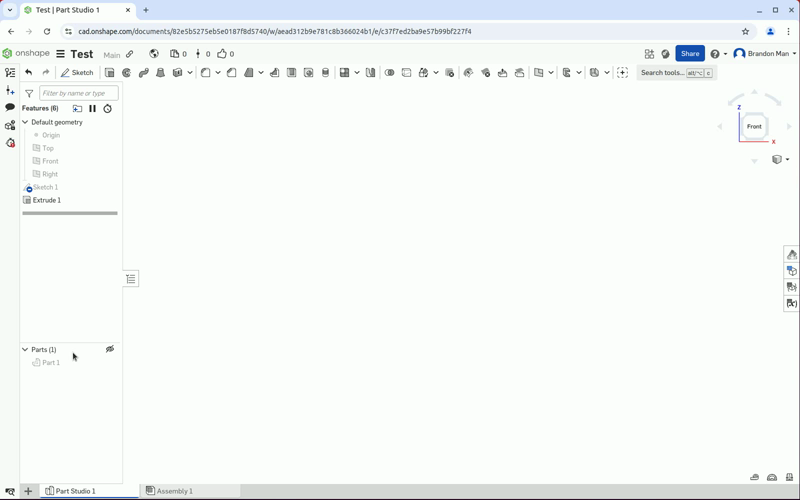
key_down(shift)
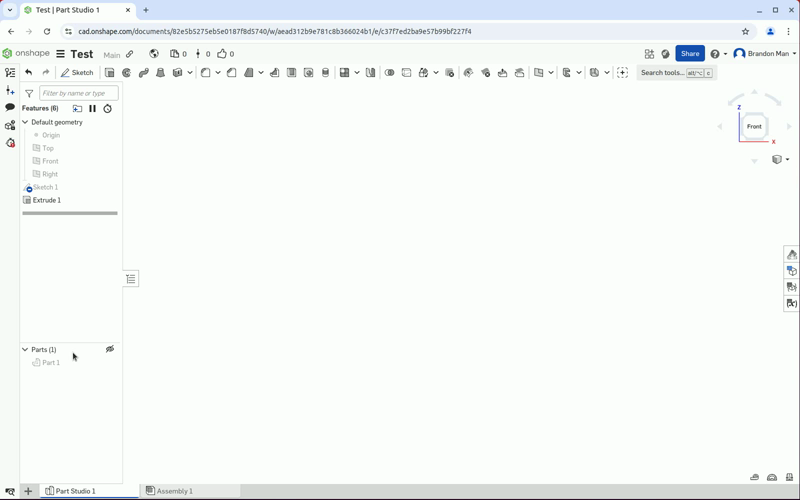
key(left)
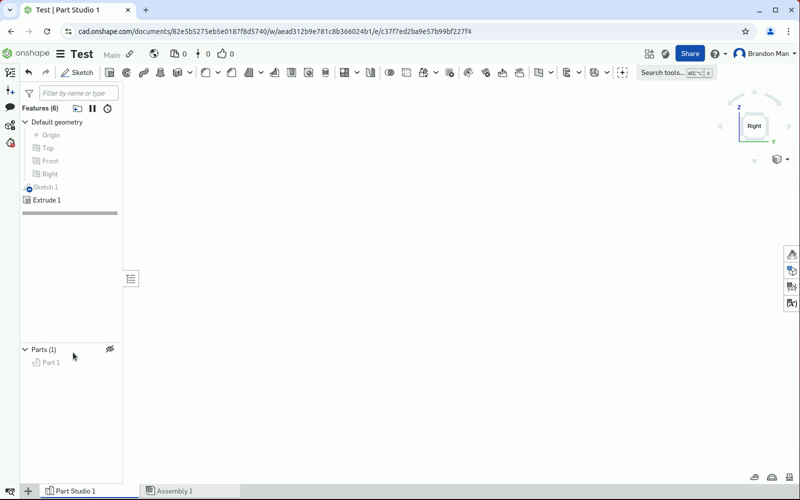
key_up(shift)
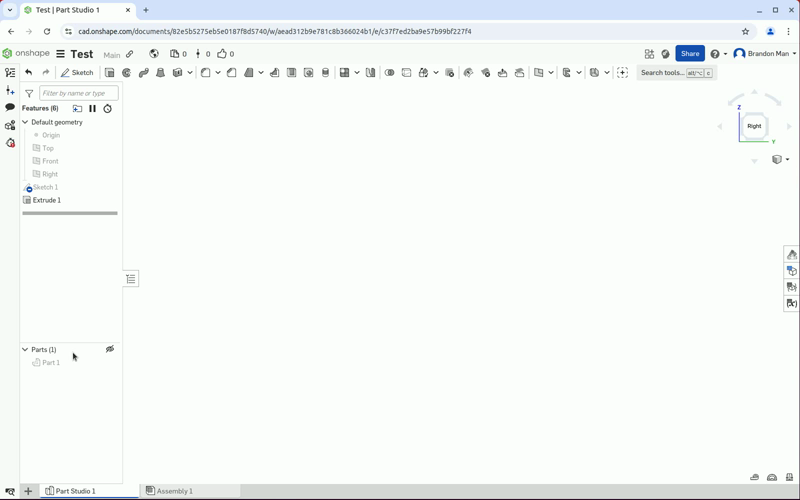
mouse_move(73, 352)
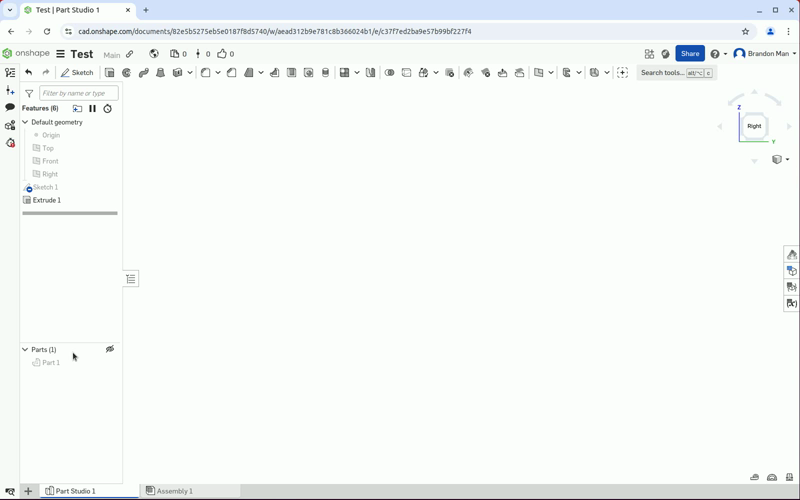
key(shift+y)
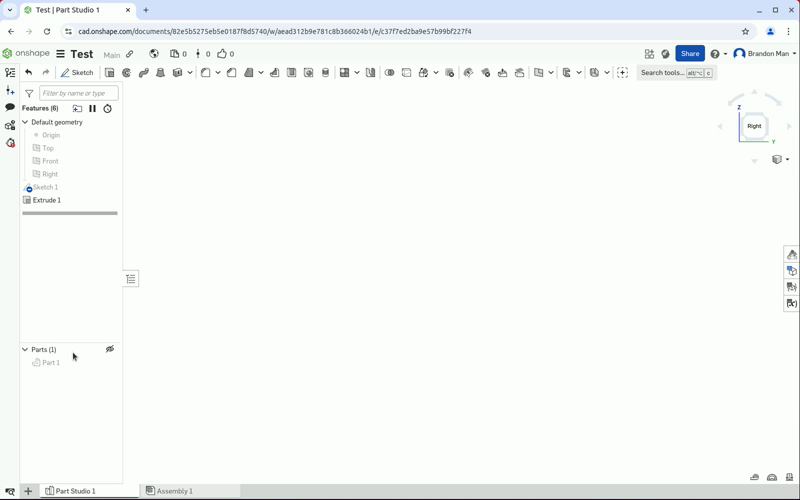
key(shift+s)
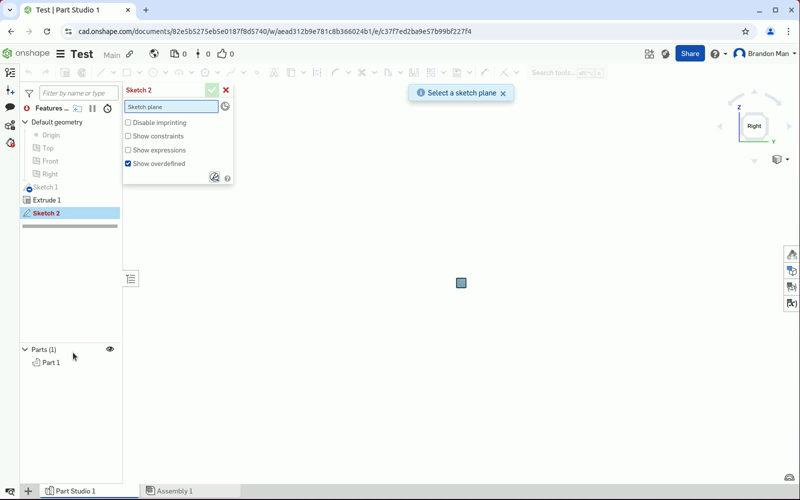
mouse_move(73, 176)
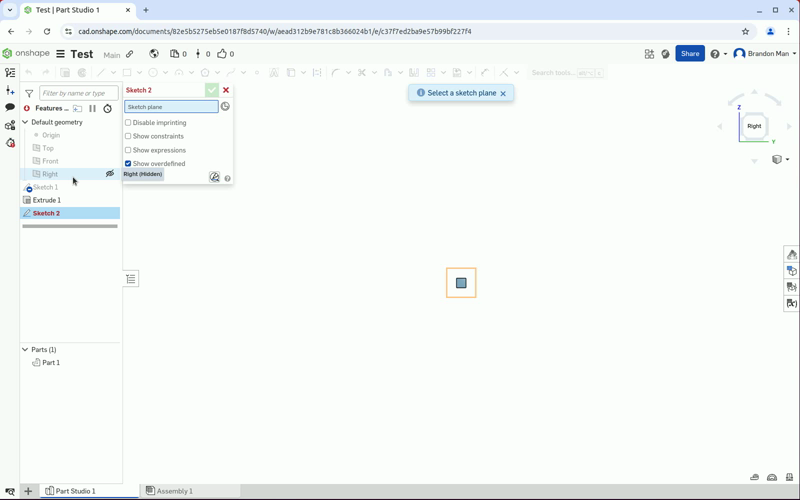
click(73, 176)
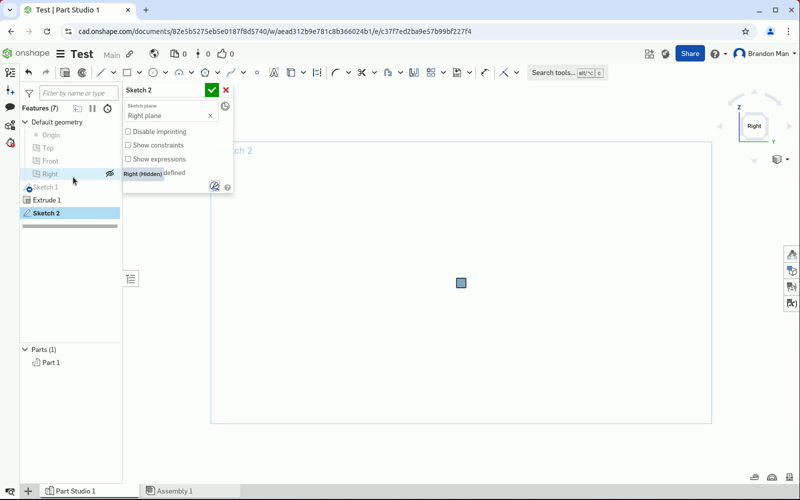
mouse_move(73, 352)
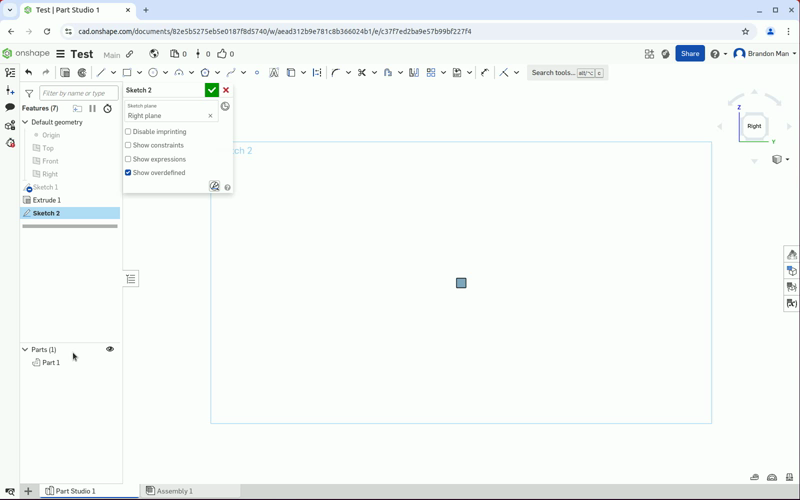
key(y)
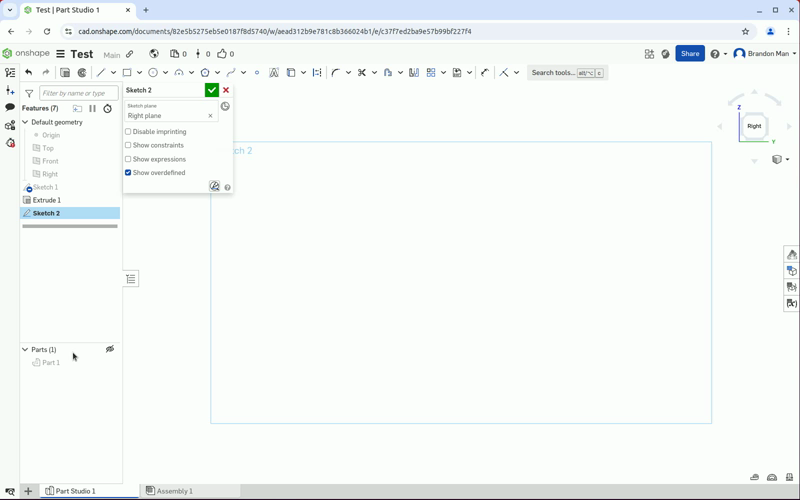
key(l)
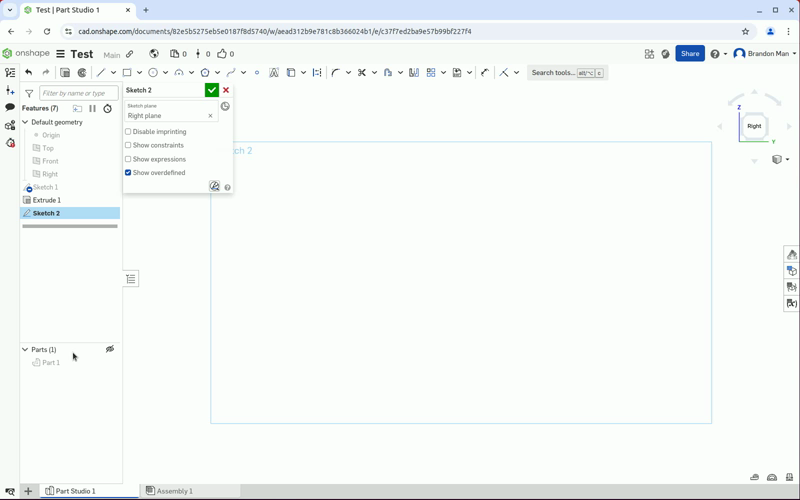
key_down(shift)
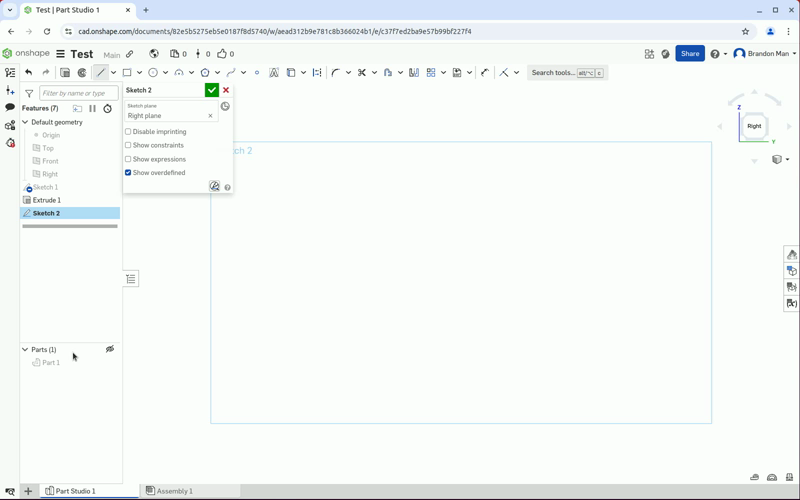
mouse_move(457, 286)
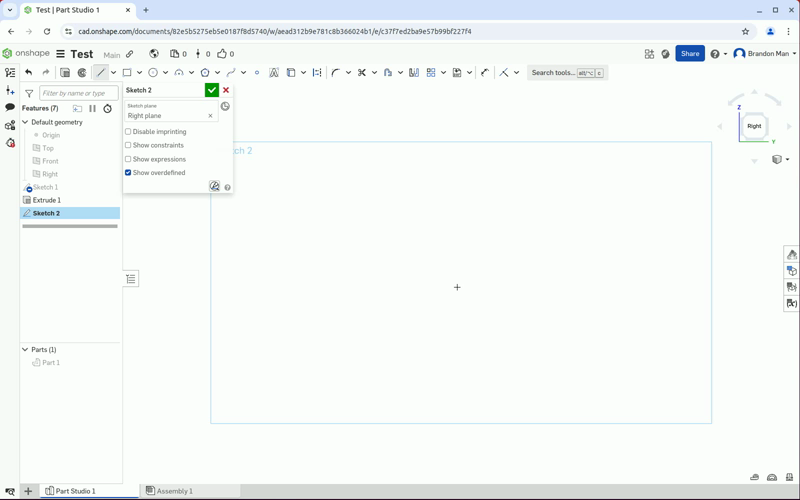
click(457, 286)
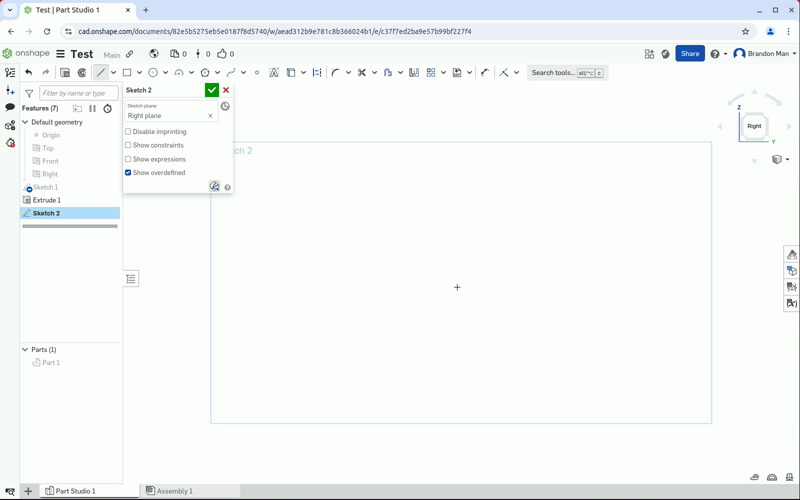
key_up(shift)
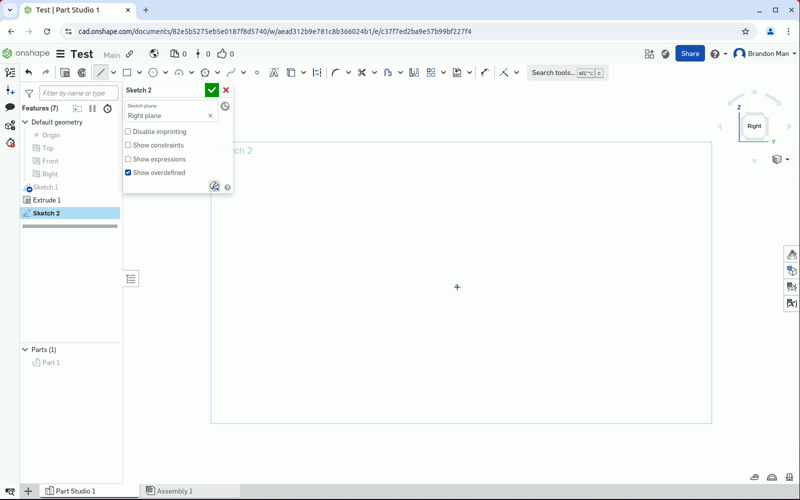
key_down(shift)
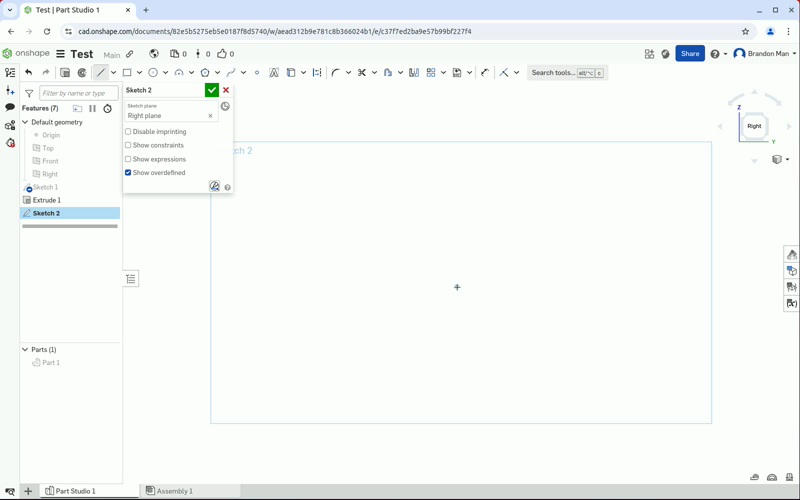
mouse_move(487, 286)
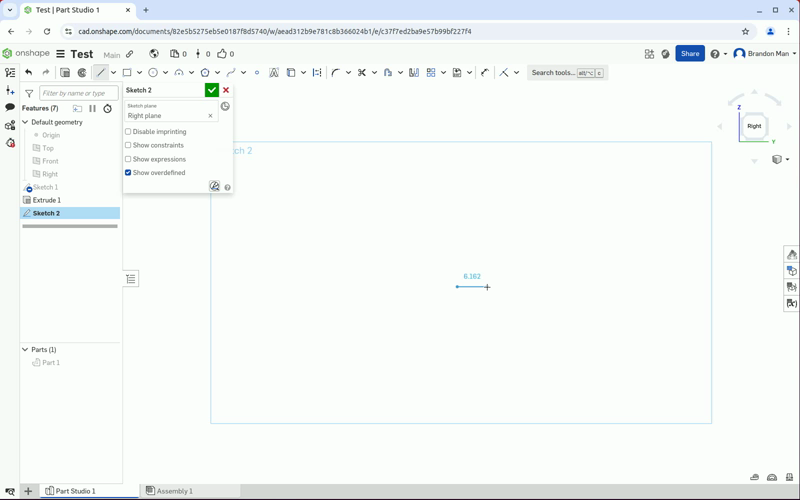
mouse_move(466, 286)
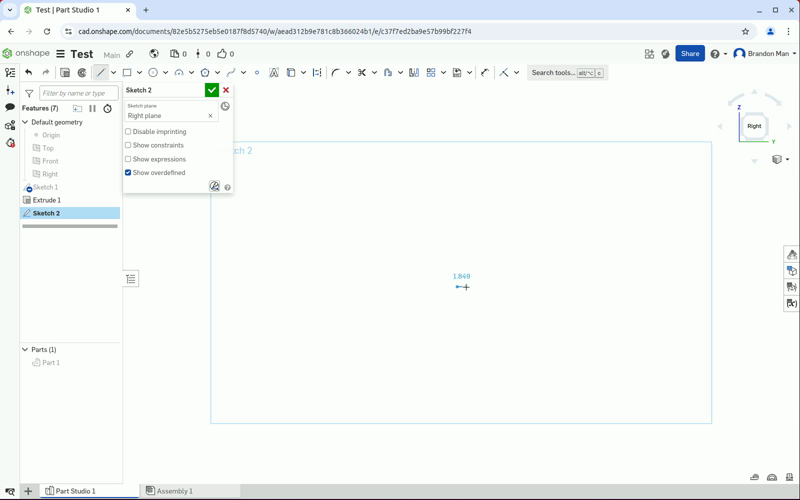
click(466, 286)
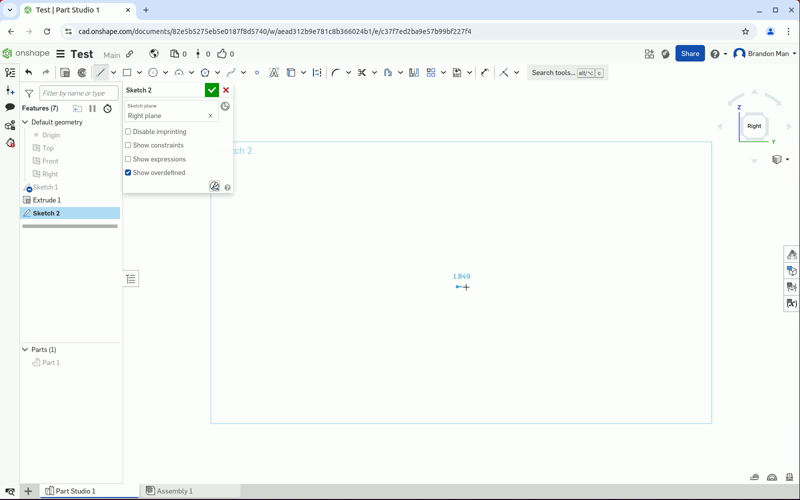
key_up(shift)
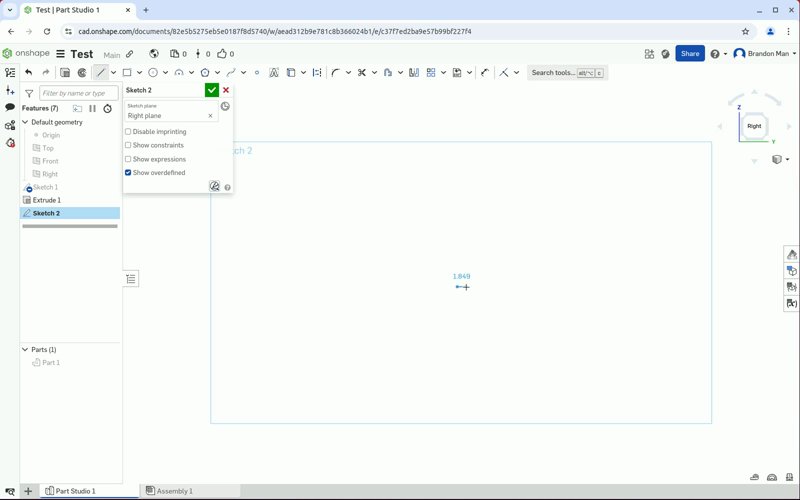
key_down(shift)
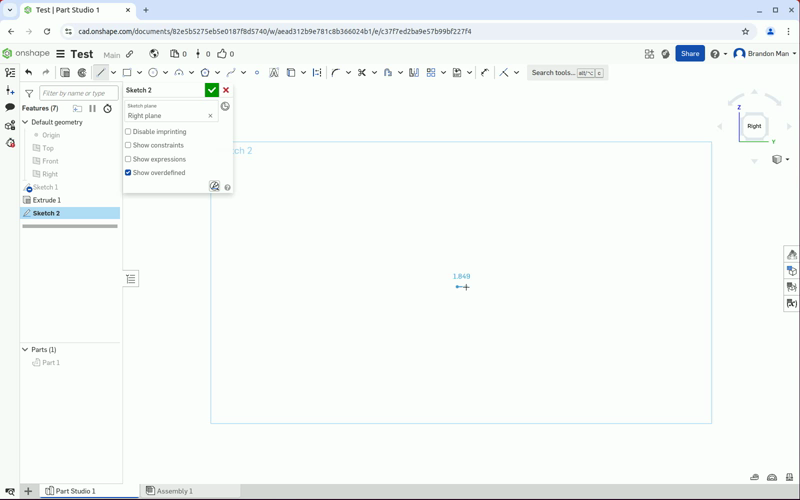
mouse_move(496, 286)
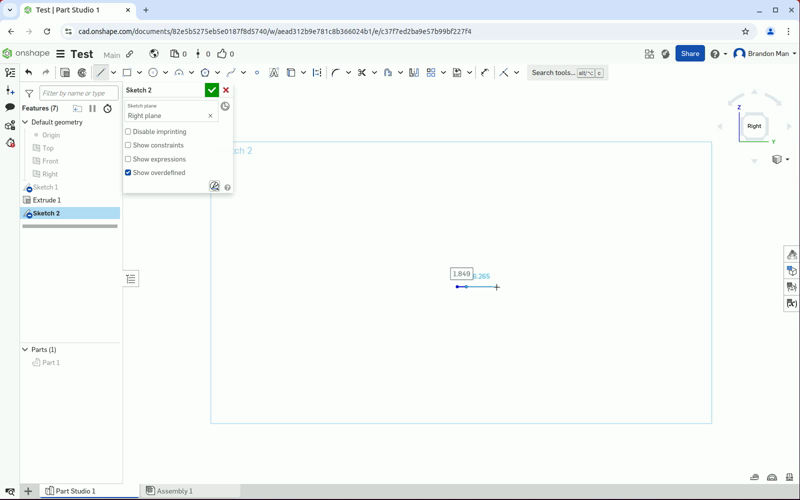
mouse_move(466, 277)
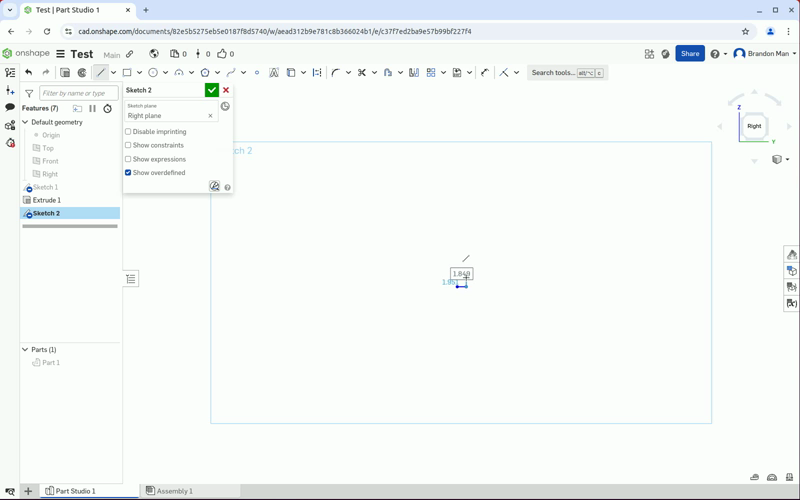
click(466, 277)
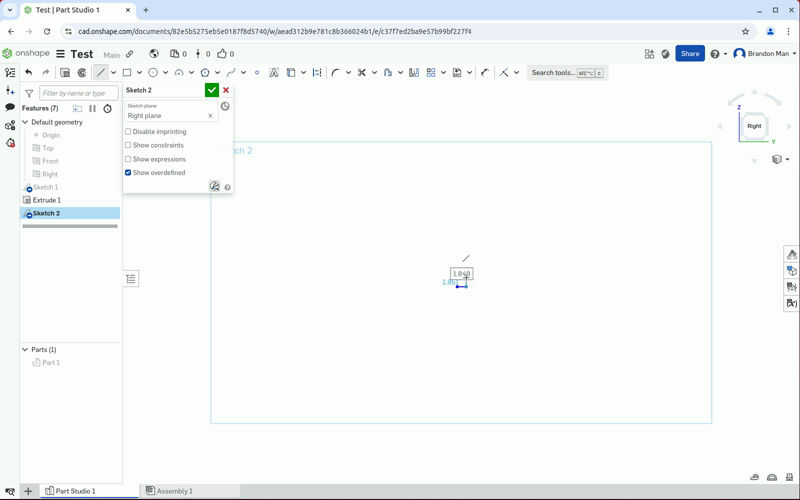
key_up(shift)
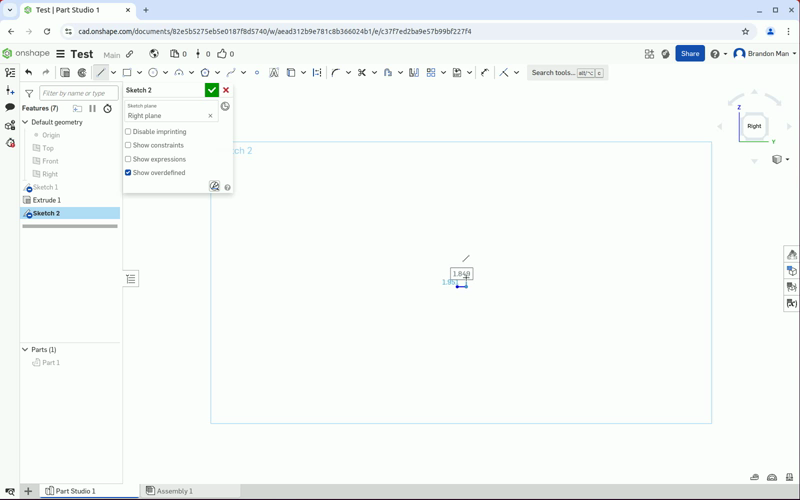
key_down(shift)
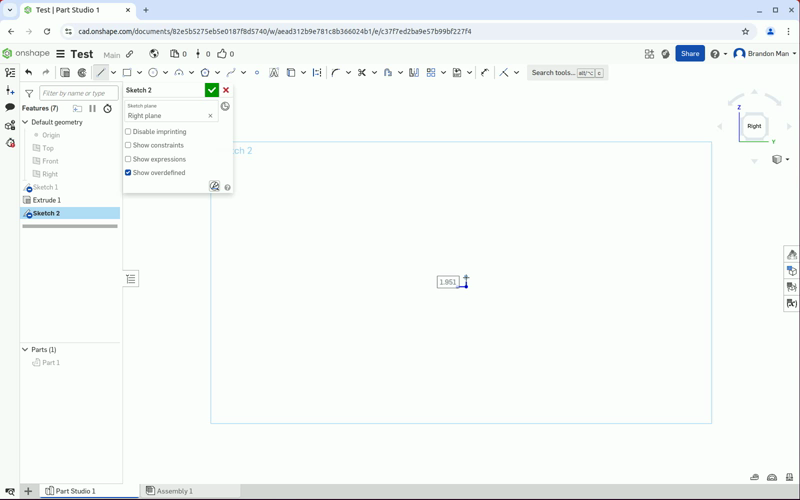
mouse_move(496, 277)
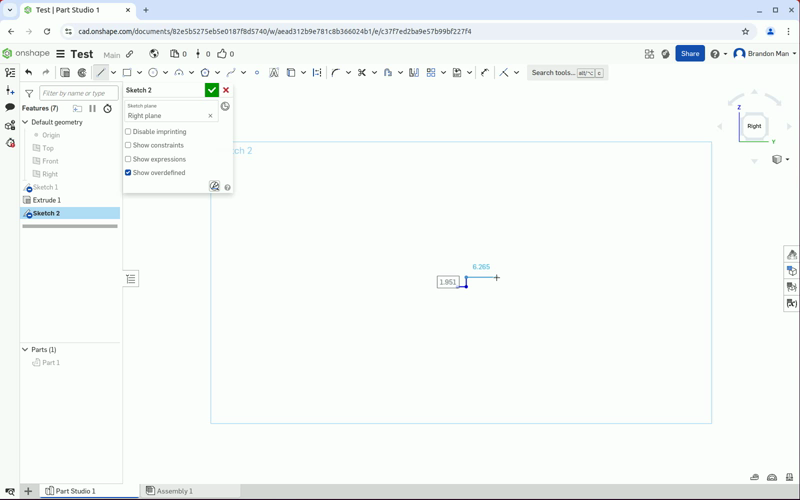
mouse_move(457, 277)
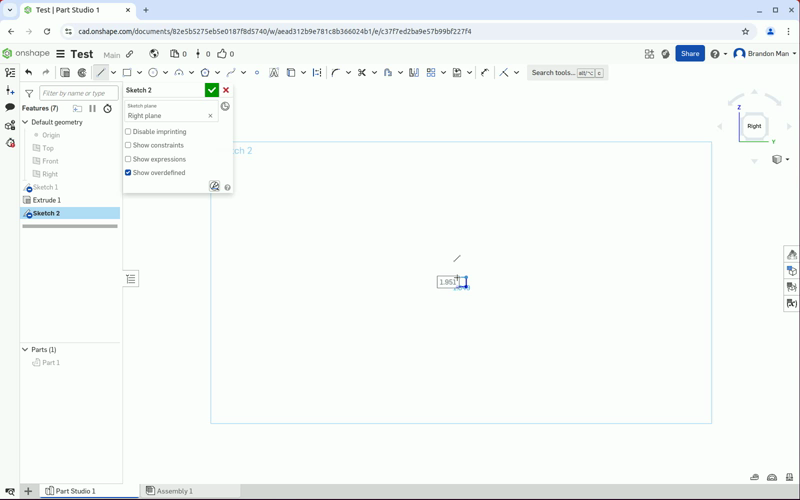
click(457, 277)
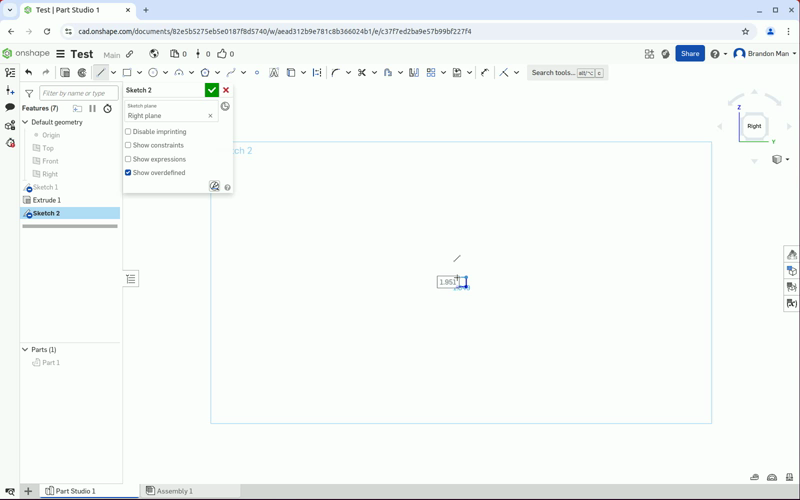
key_up(shift)
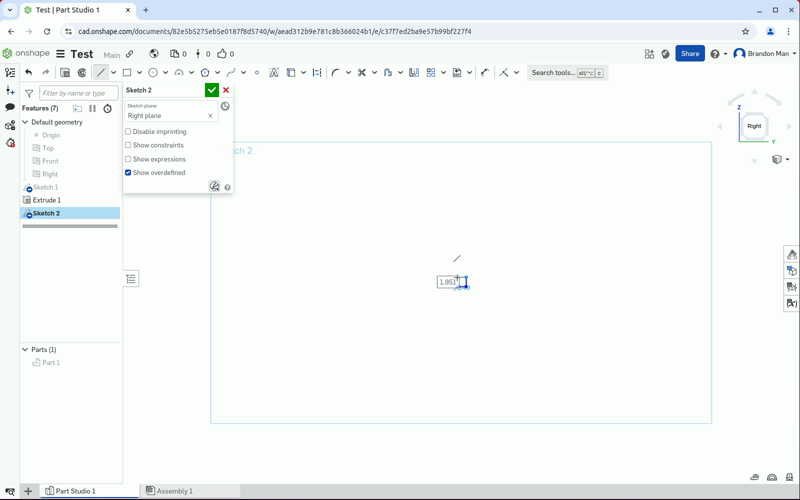
mouse_move(487, 277)
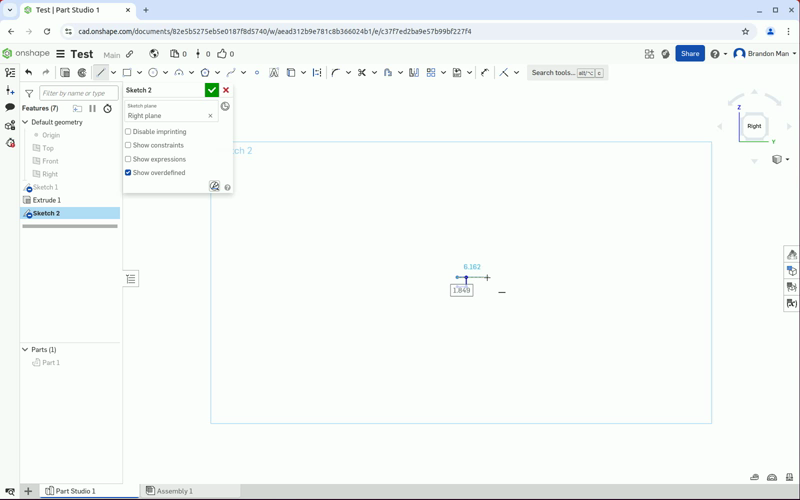
key_down(shift)
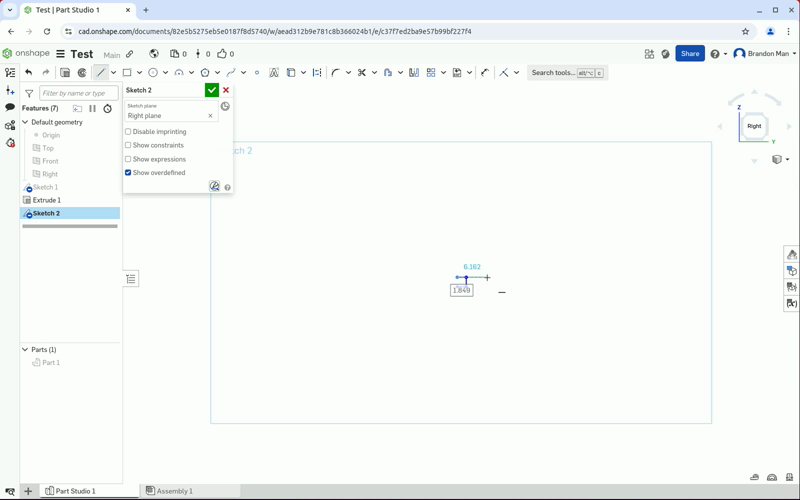
mouse_move(457, 286)
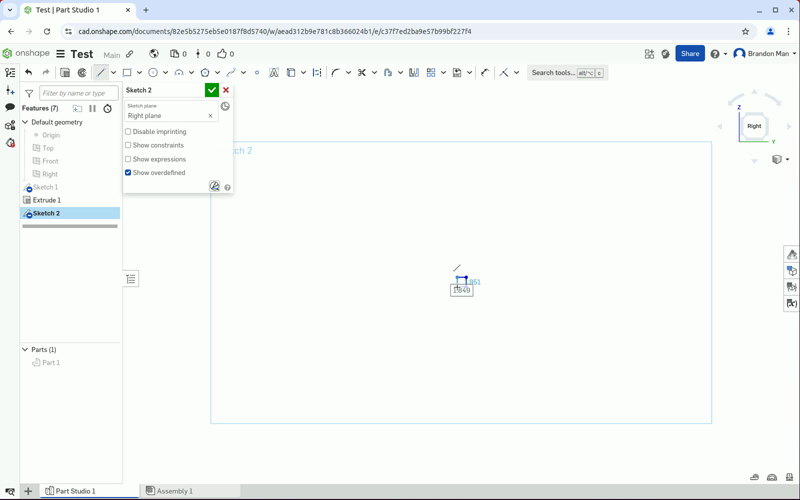
key_up(shift)
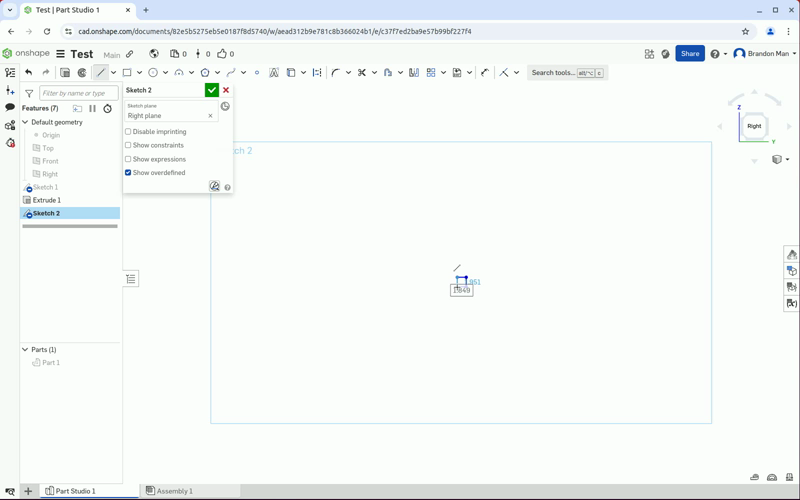
click(457, 286)
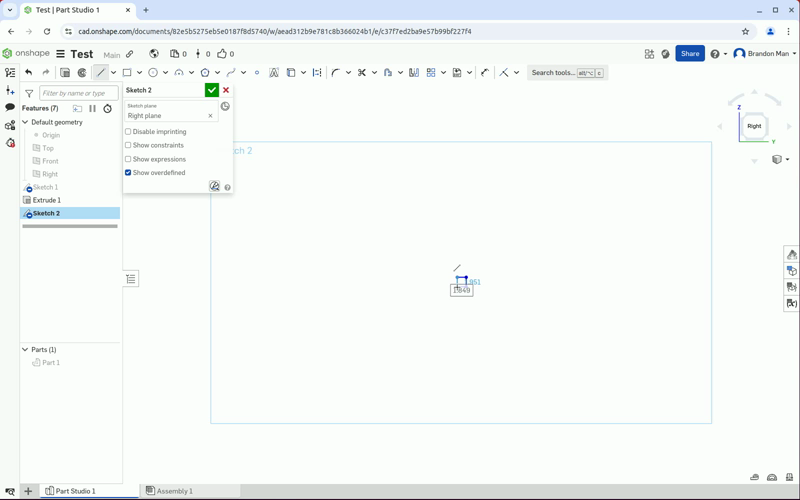
key(esc)
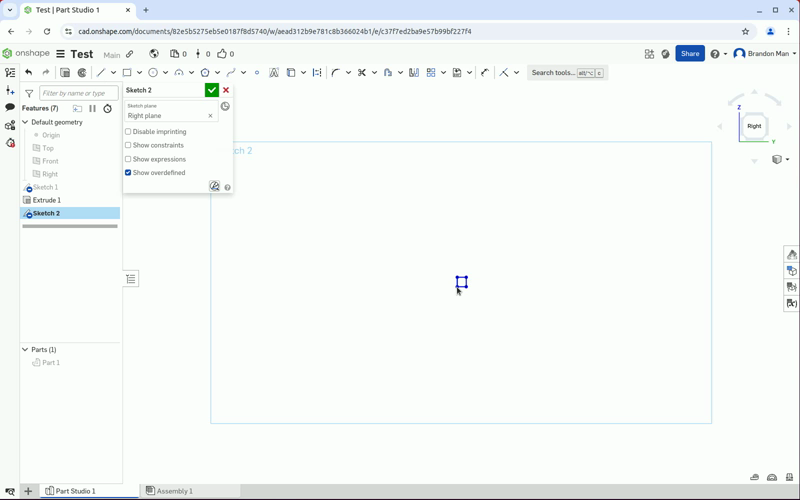
mouse_move(460, 284)
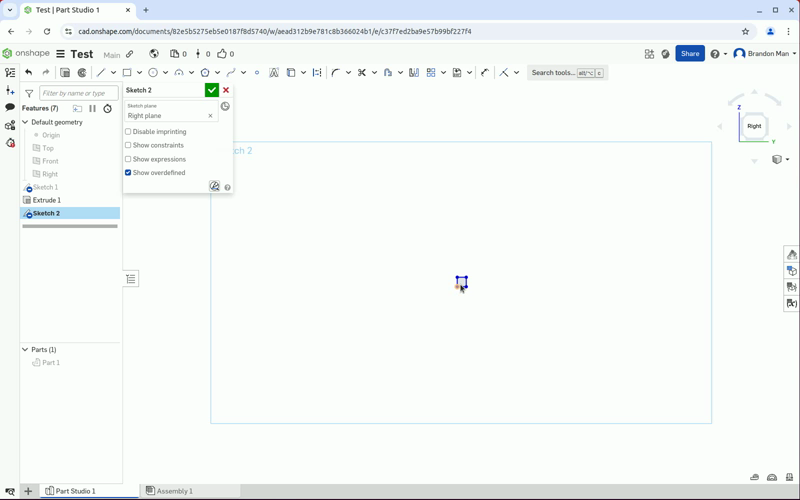
scroll(6)
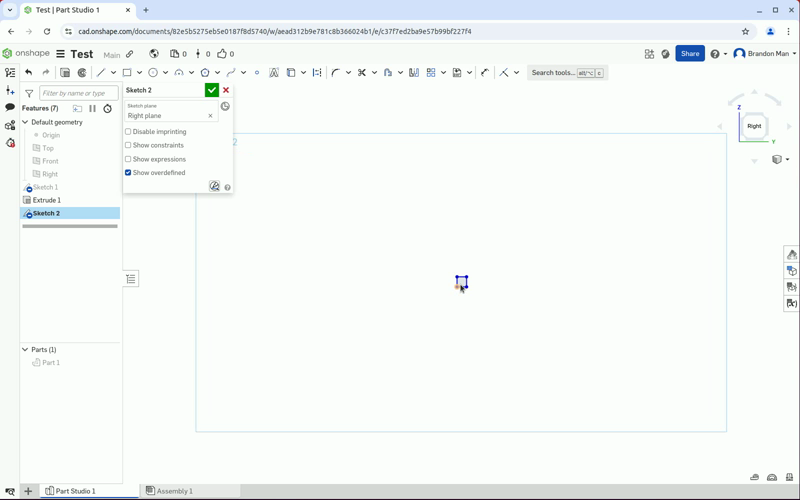
scroll(6)
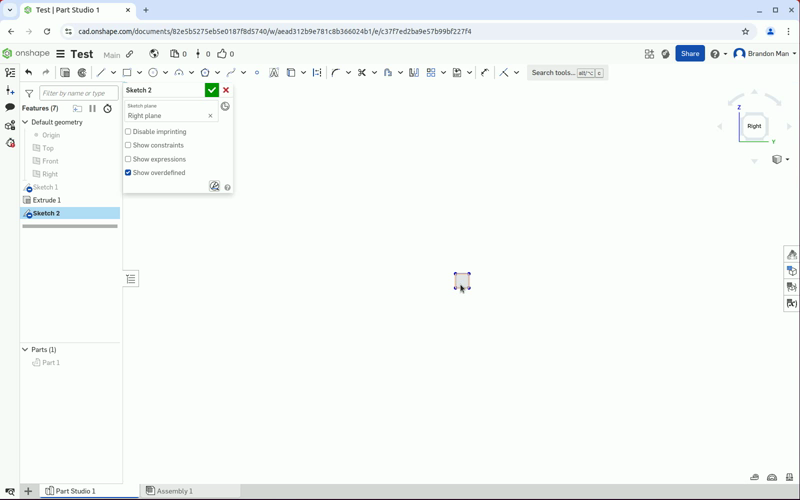
scroll(6)
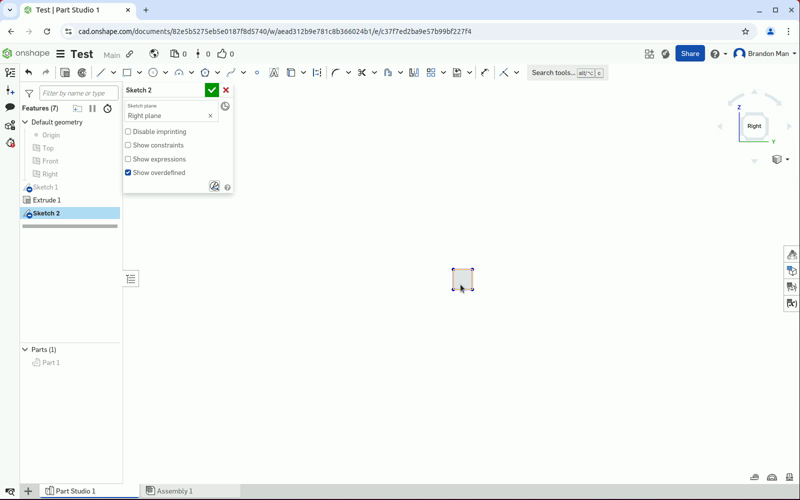
scroll(6)
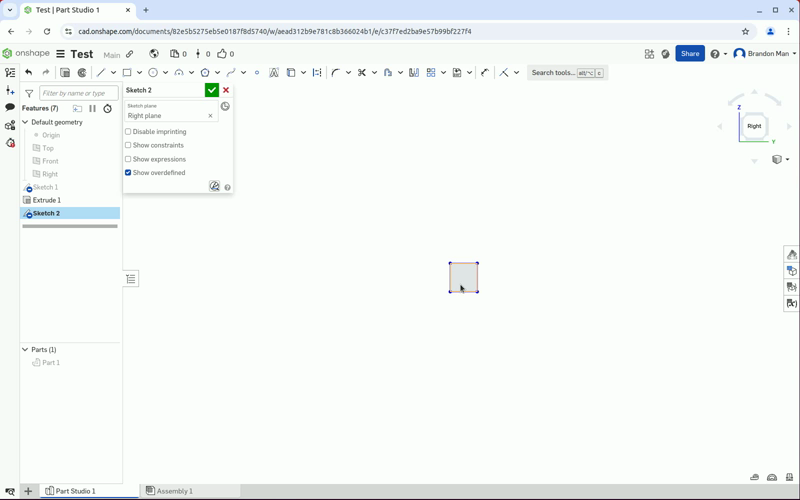
scroll(6)
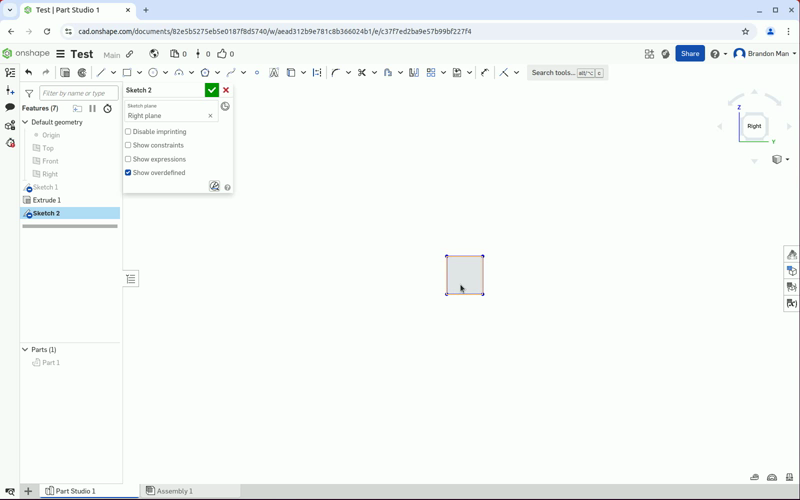
scroll(6)
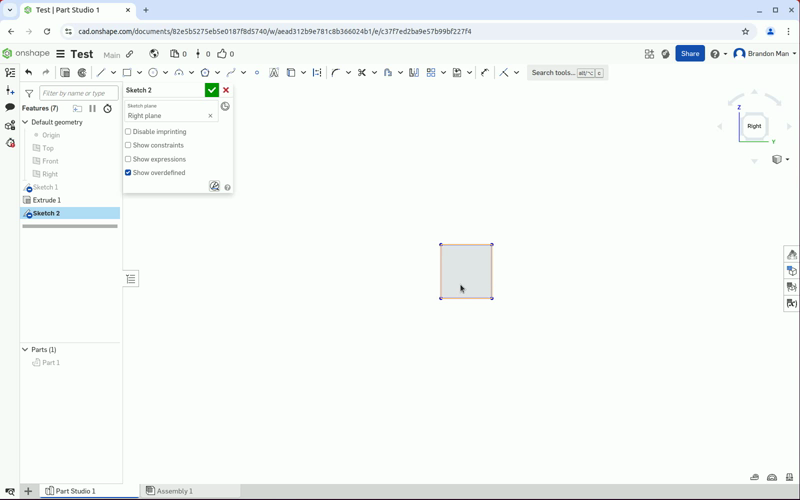
scroll(6)
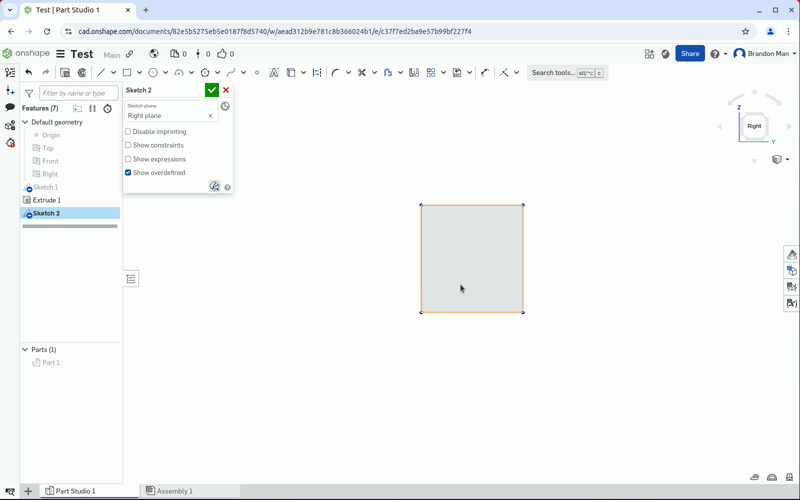
click(460, 284)
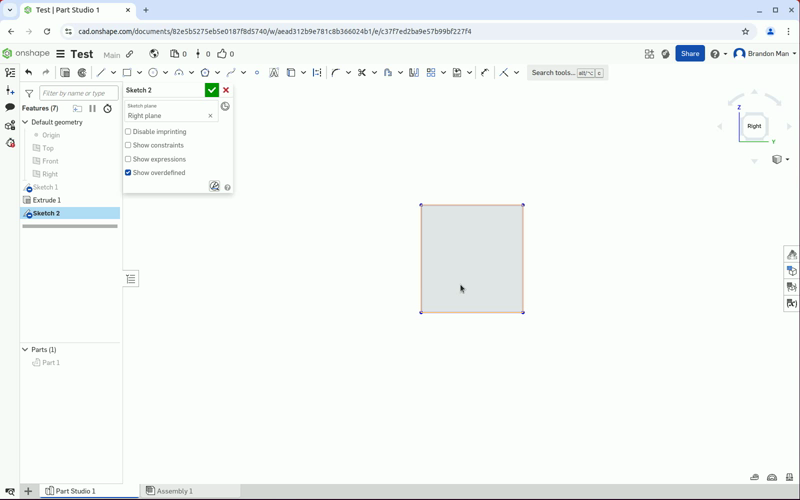
scroll(-6)
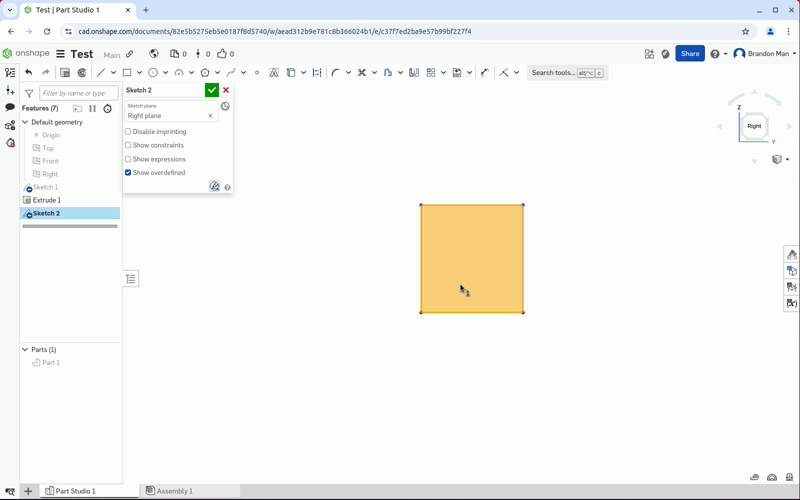
scroll(-6)
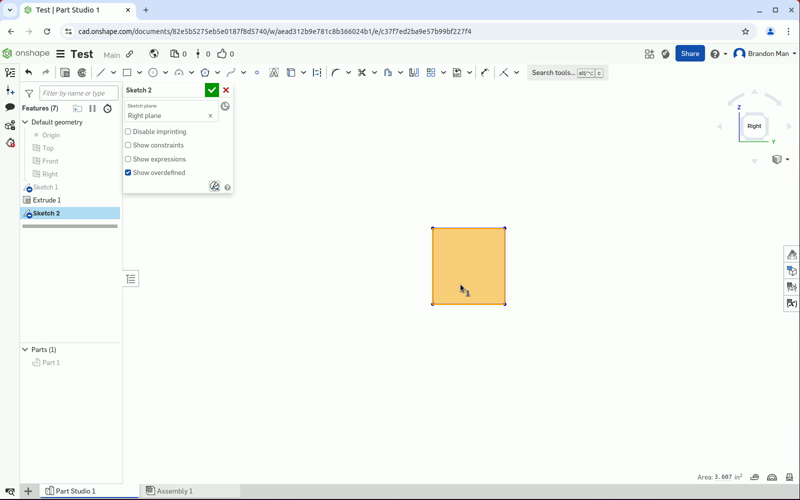
scroll(-6)
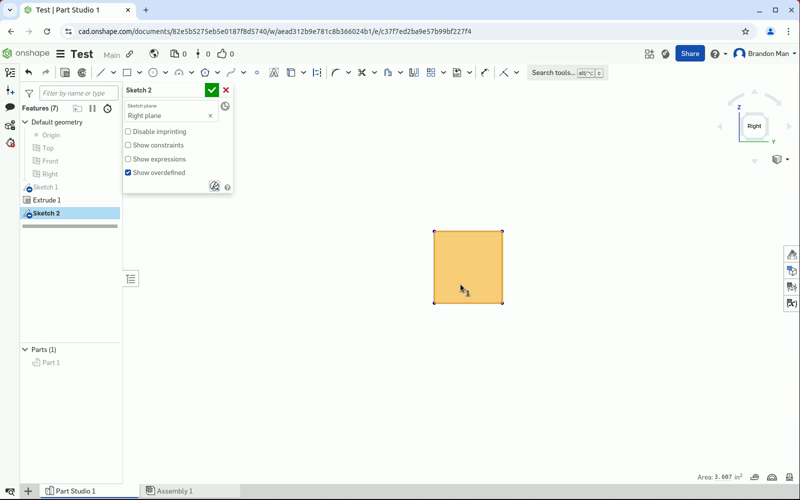
scroll(-6)
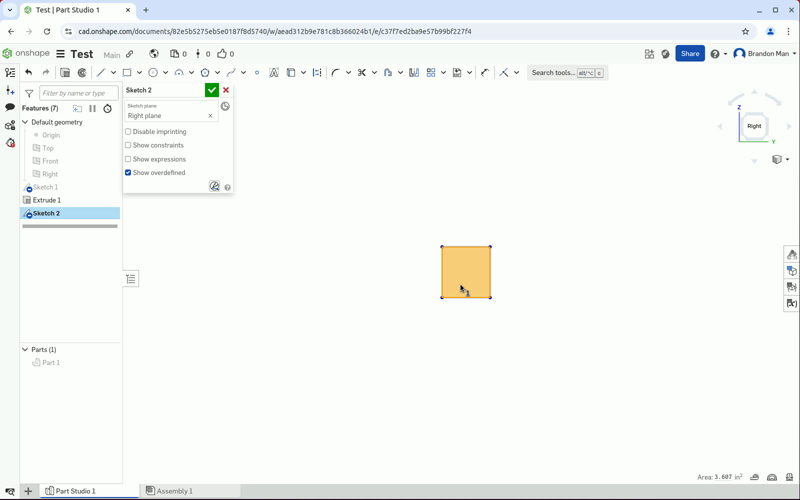
scroll(-6)
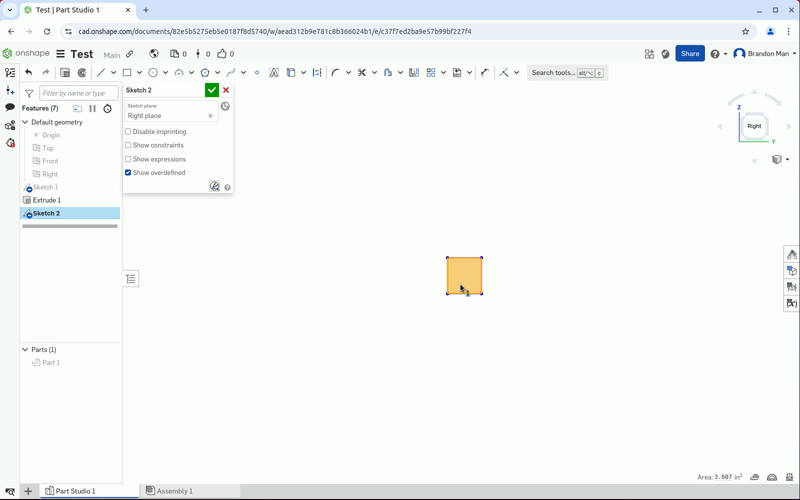
scroll(-6)
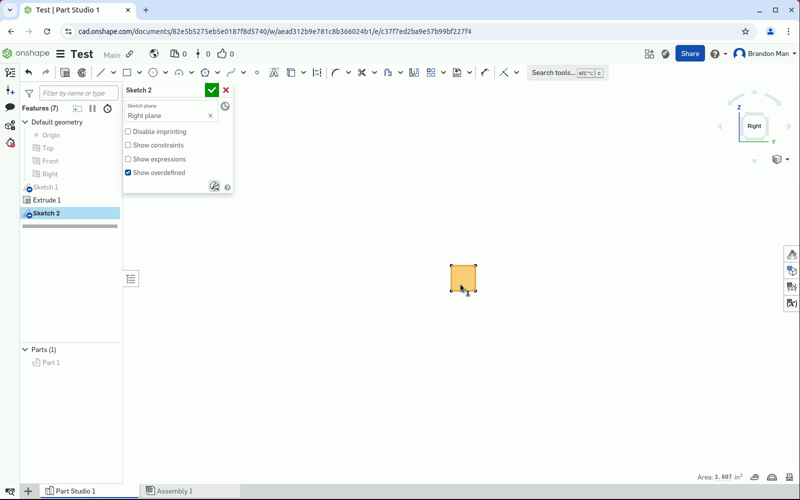
scroll(-6)
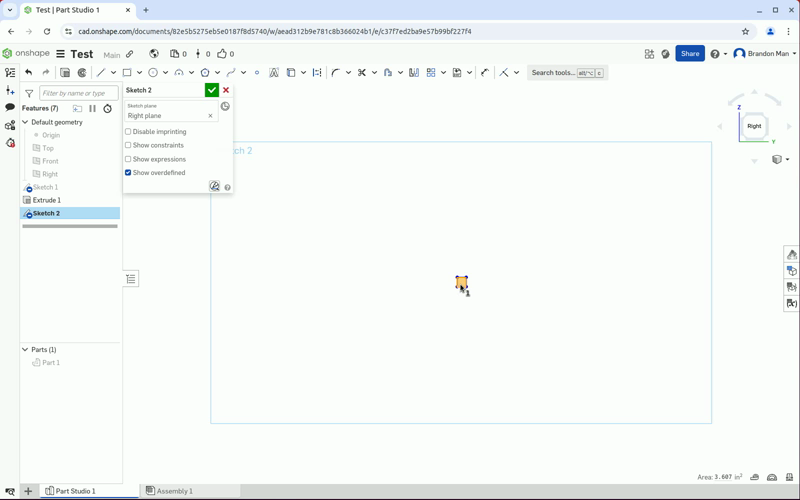
mouse_move(73, 352)
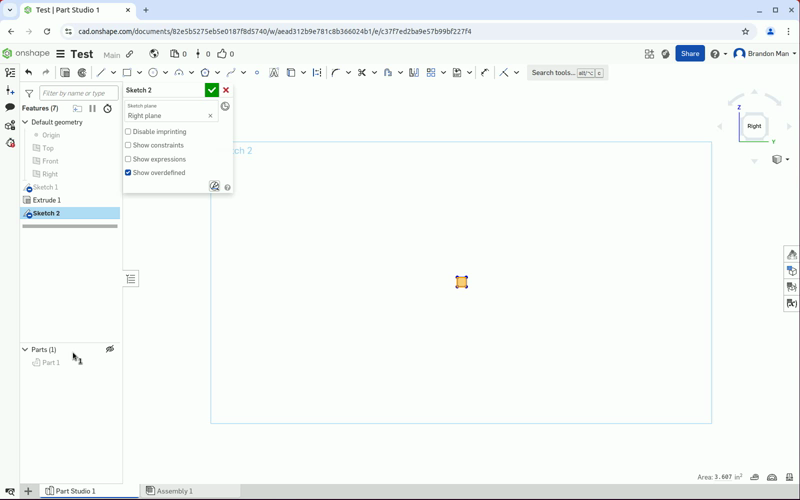
key(shift+y)
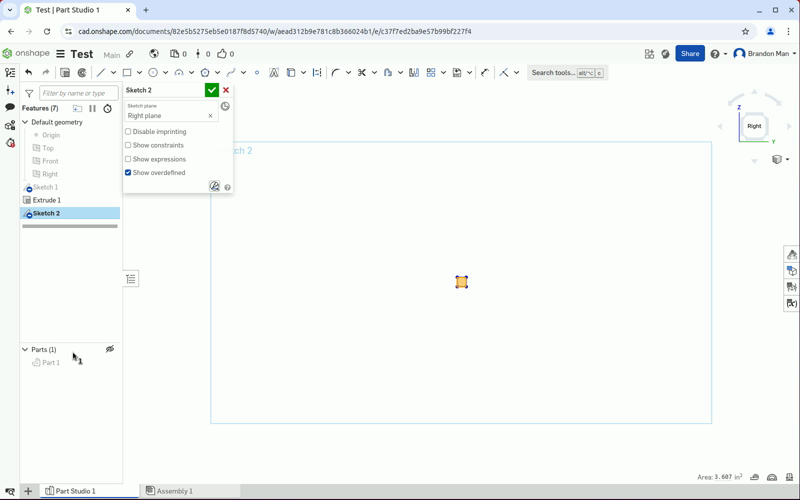
key(shift+e)
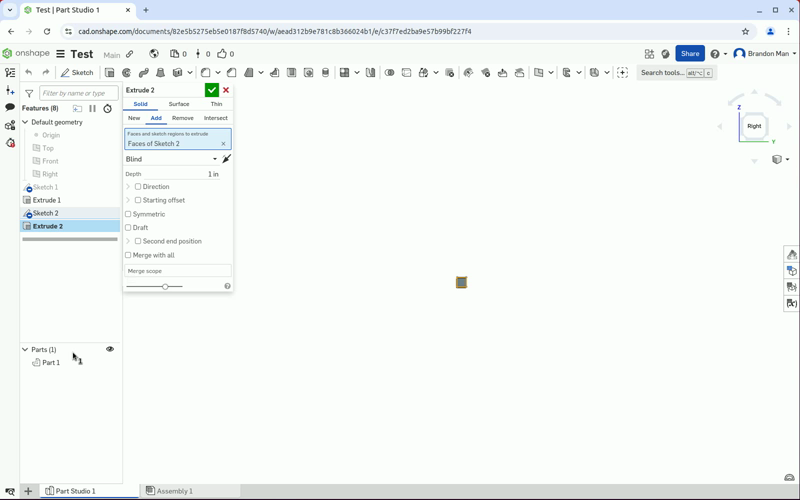
mouse_move(143, 106)
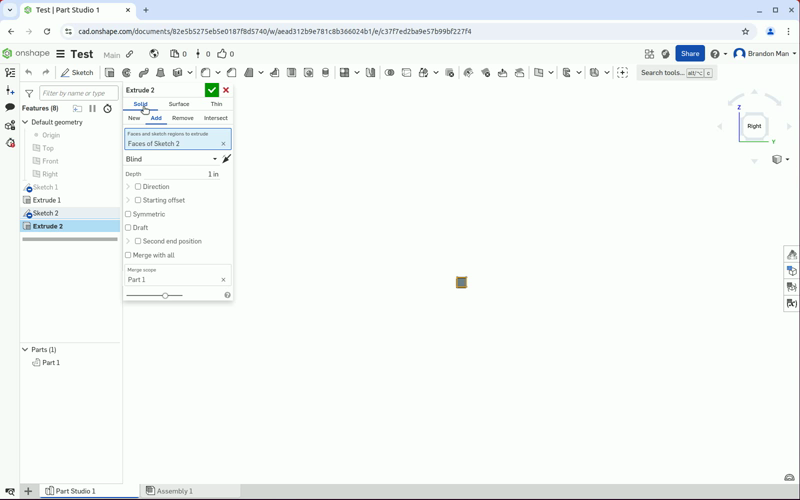
click(143, 106)
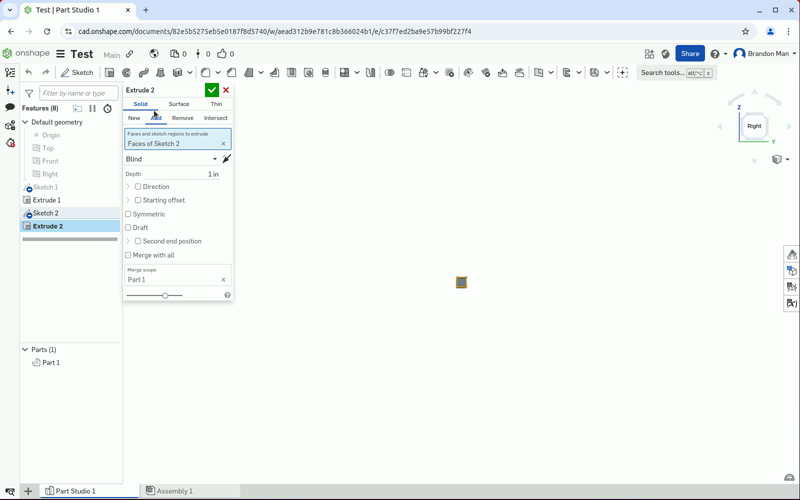
mouse_move(186, 120)
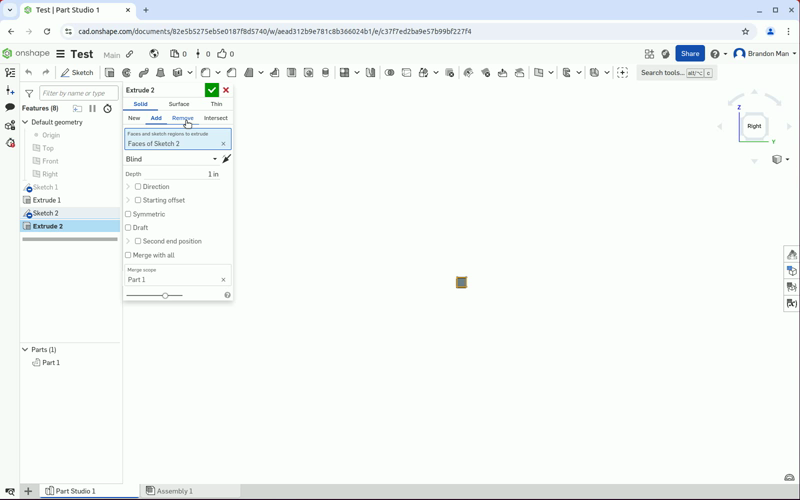
click(186, 120)
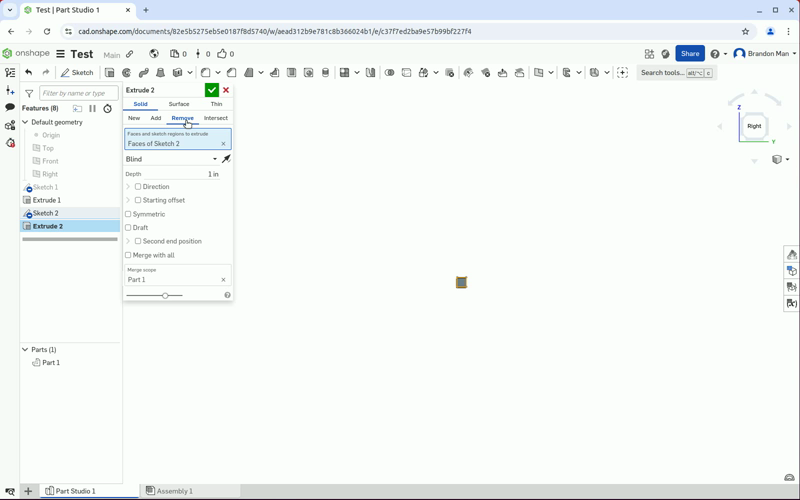
key(tab, 4)
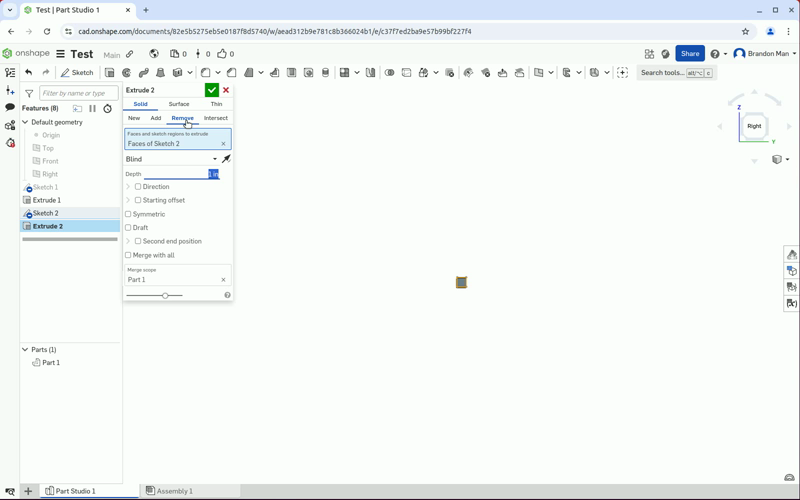
text(-46.216)
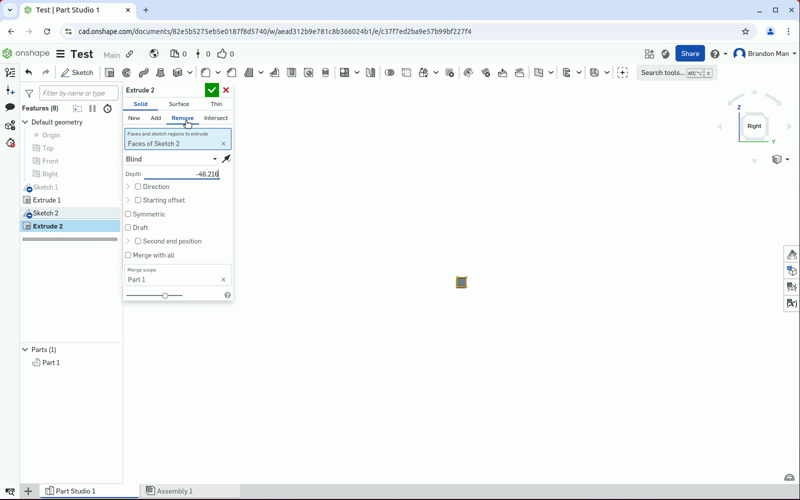
key(tab, 3)
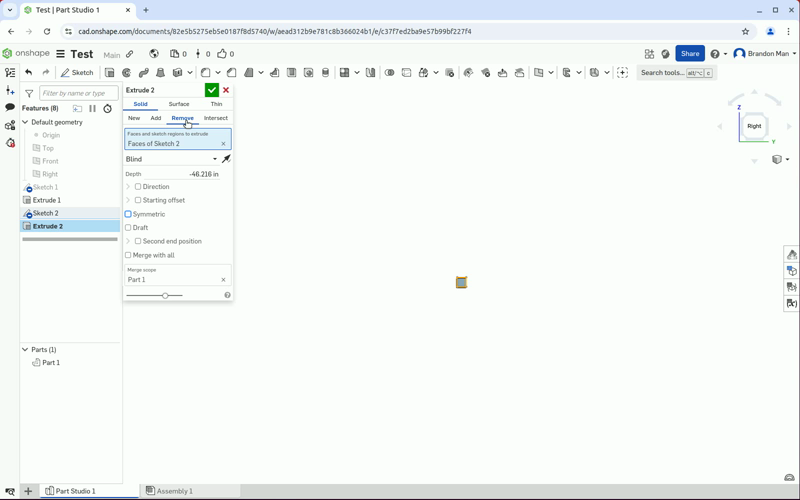
key(space)
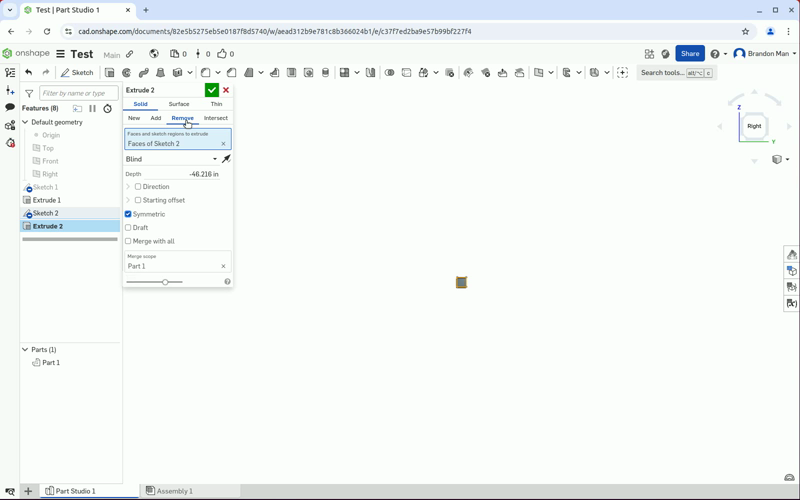
key(tab, 2)
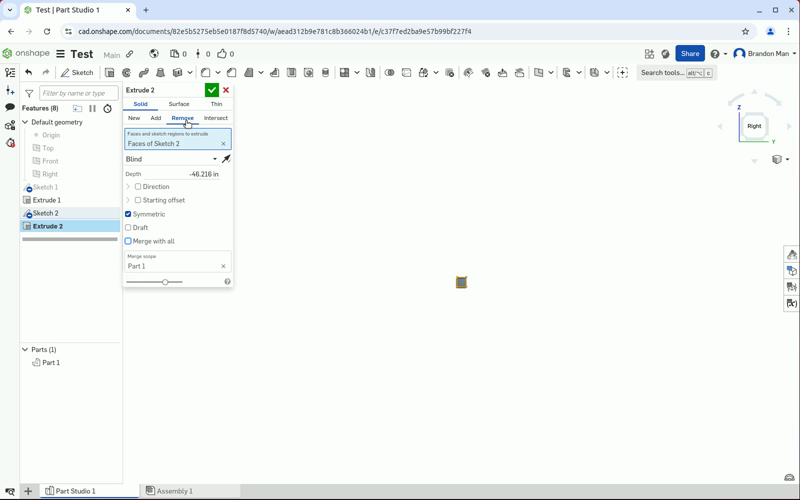
key(space)
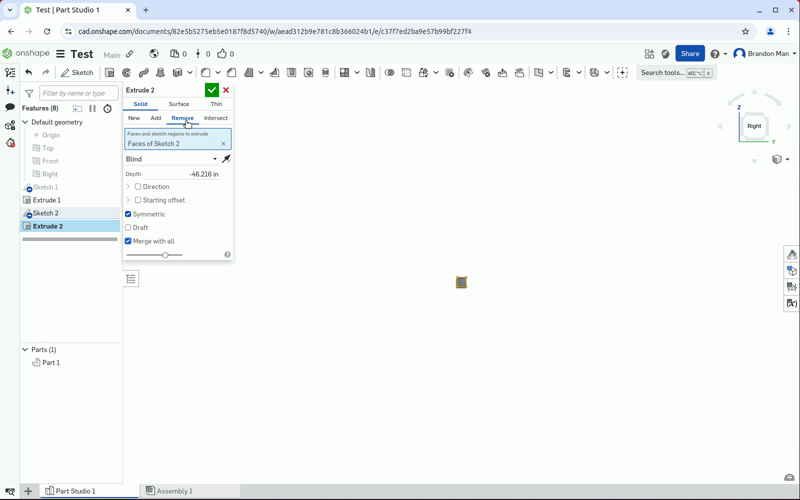
key(enter)
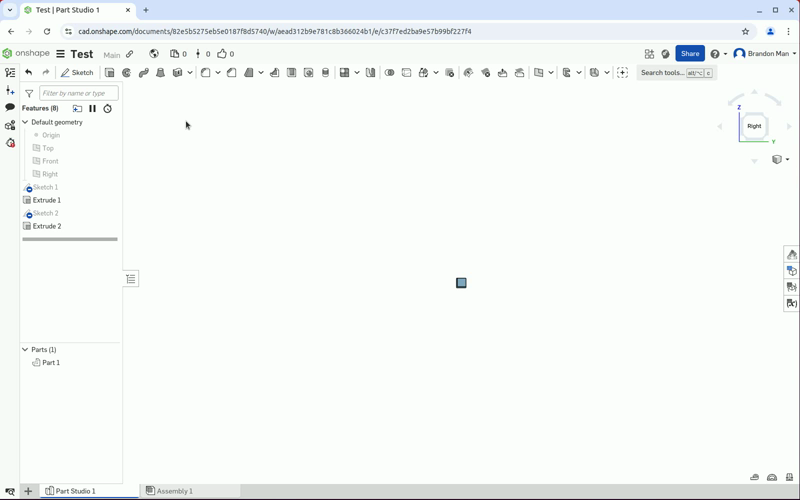
key(shift+h)
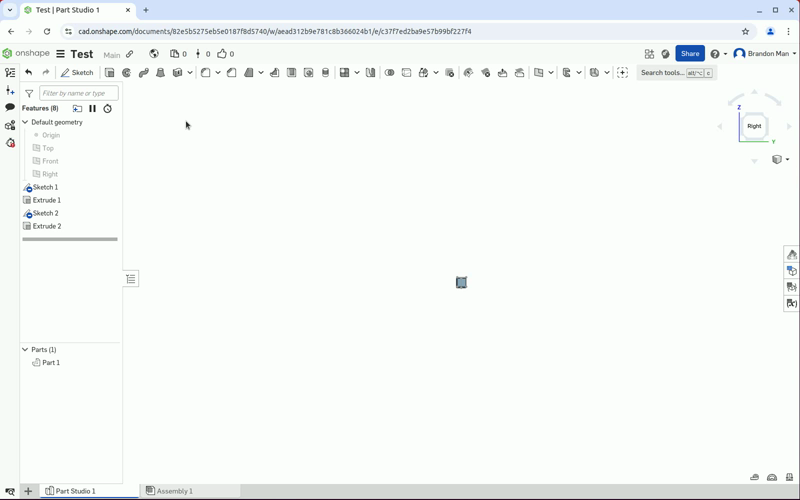
key(shift+h)
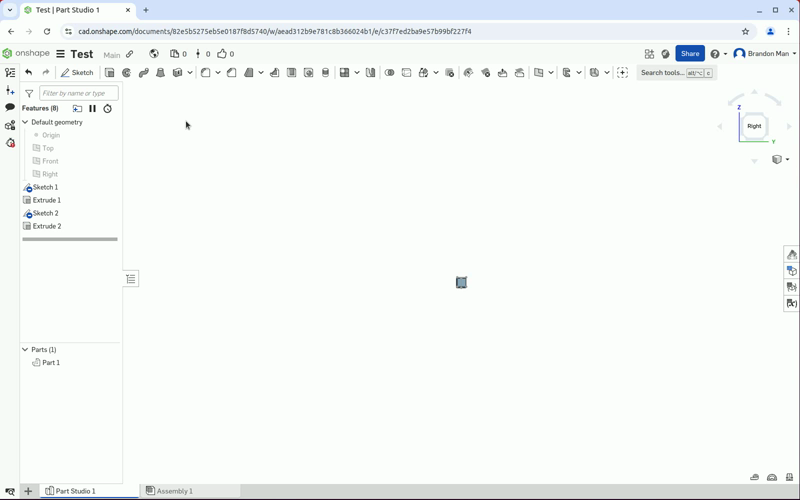
key(shift+7)
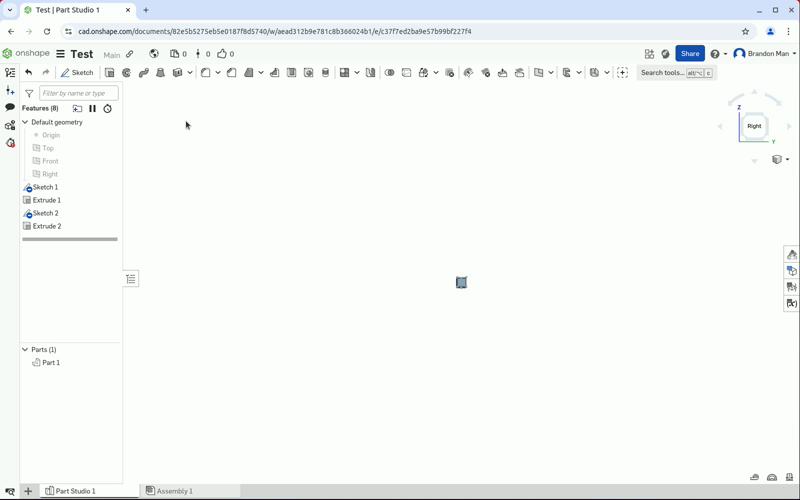
key(right, 2)
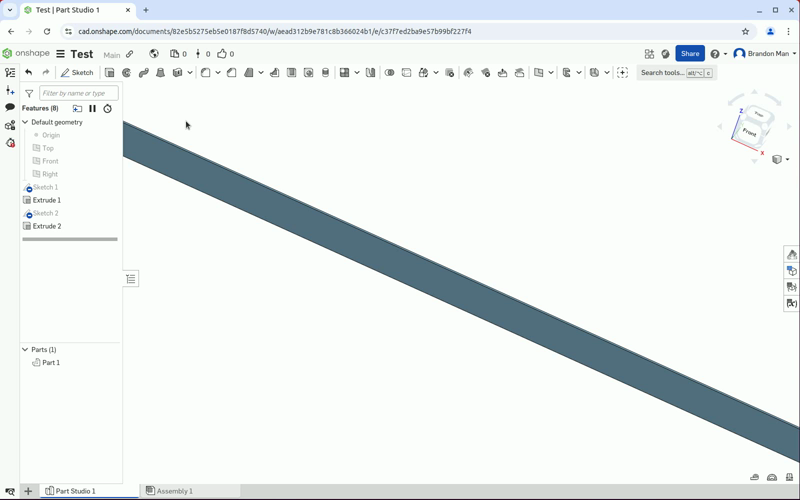
key(down, 2)
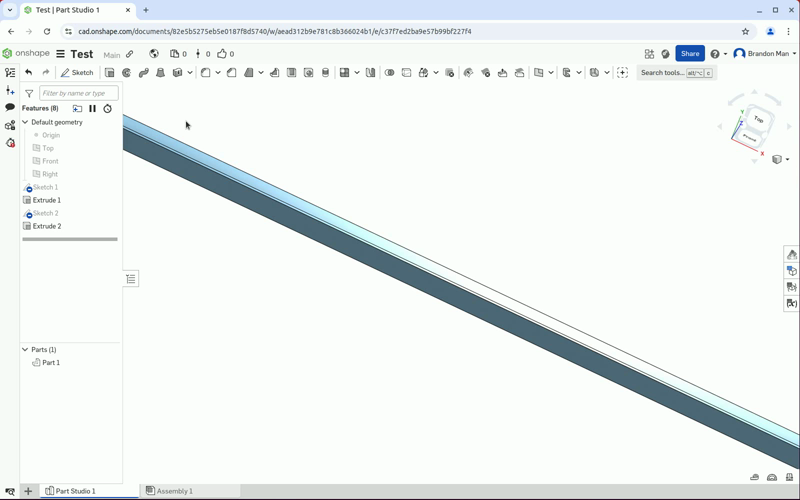
key(up, 2)
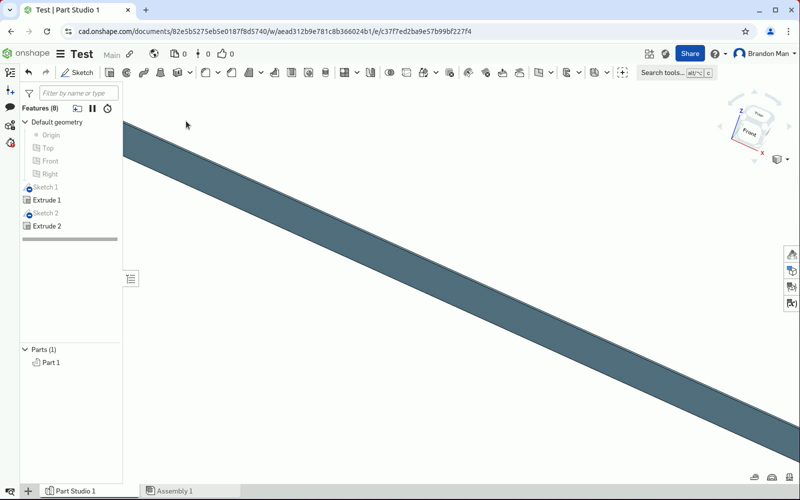
key(left, 2)
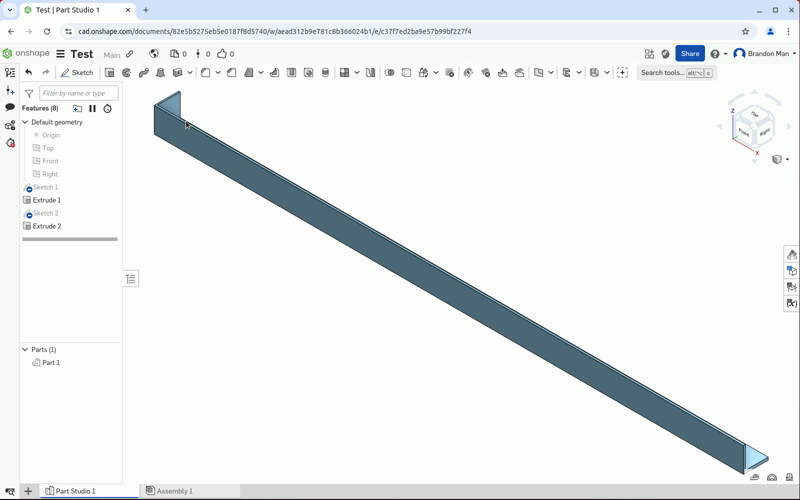
mouse_move(73, 189)
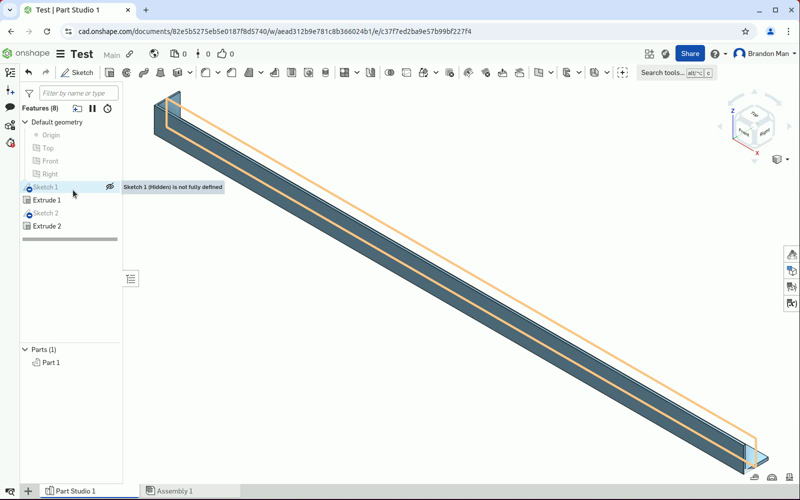
click(73, 189)